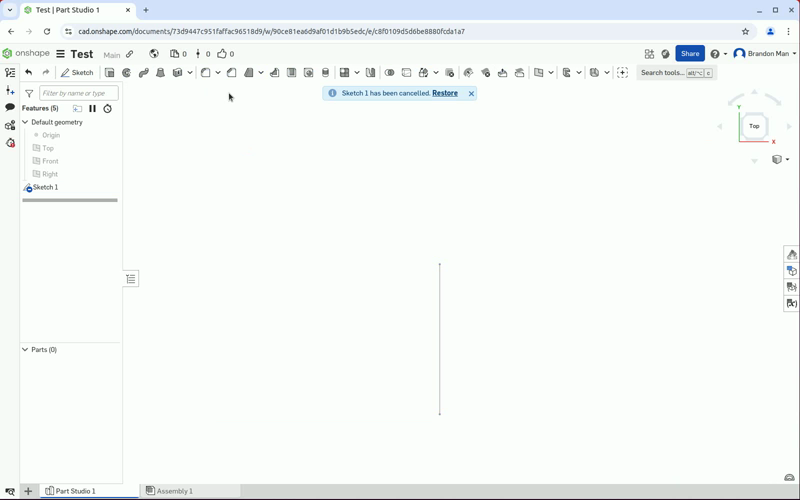
key(shift+h)
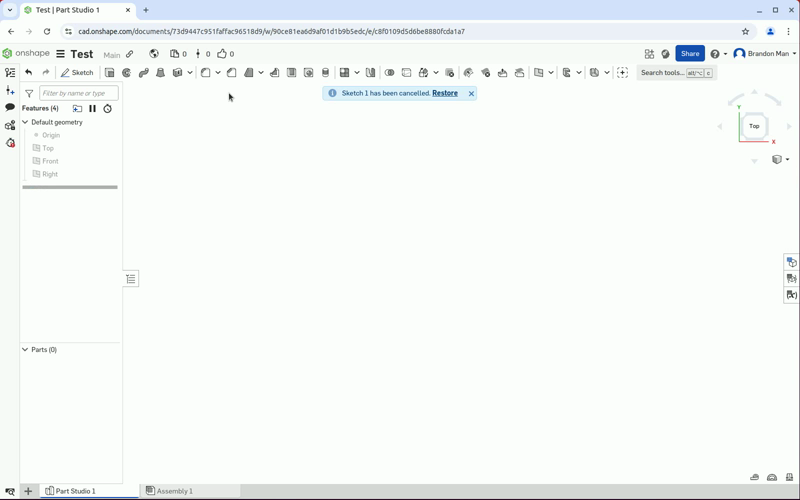
mouse_move(73, 352)
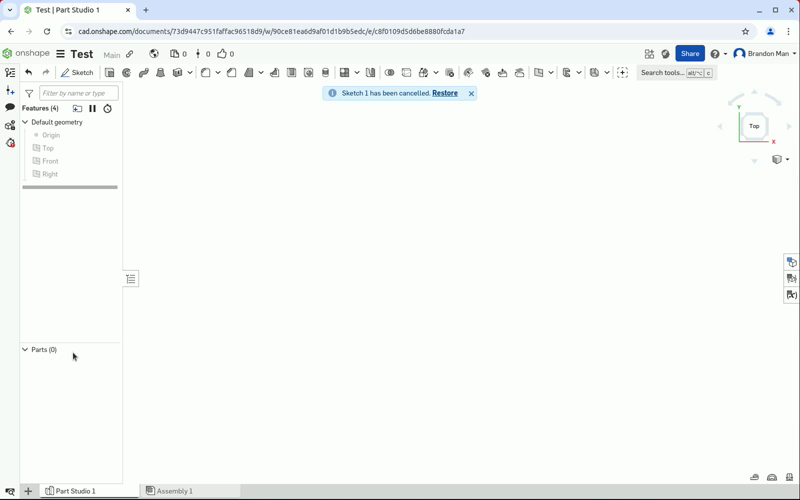
key(y)
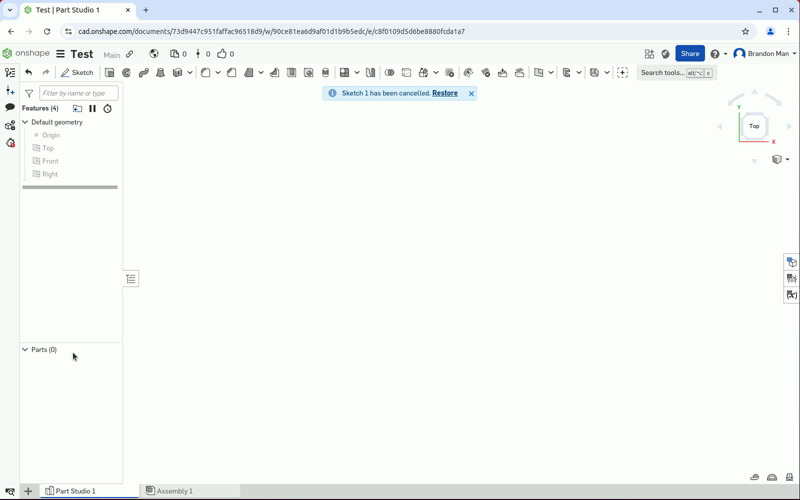
key(shift+p)
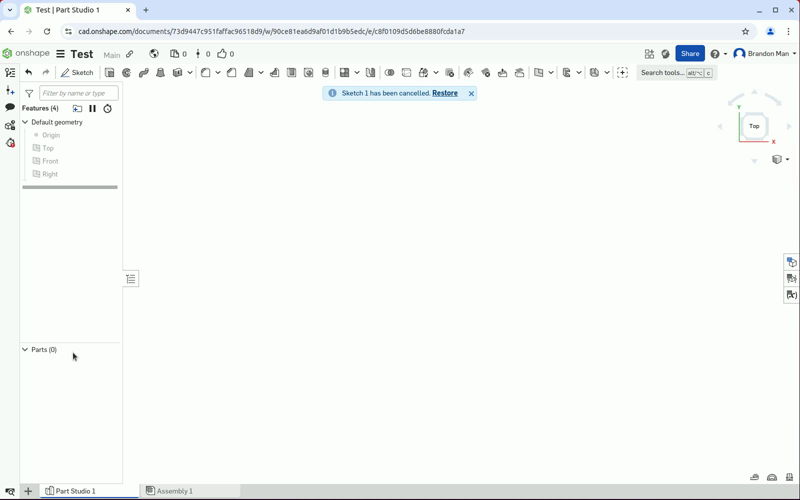
key(space)
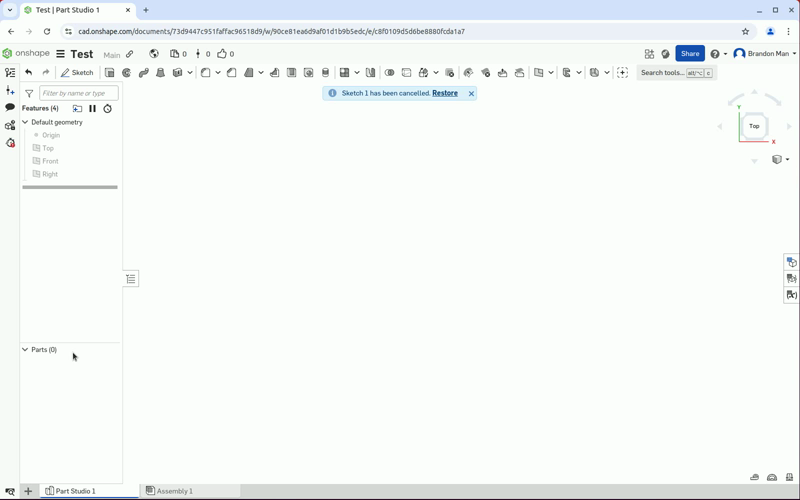
key_down(shift)
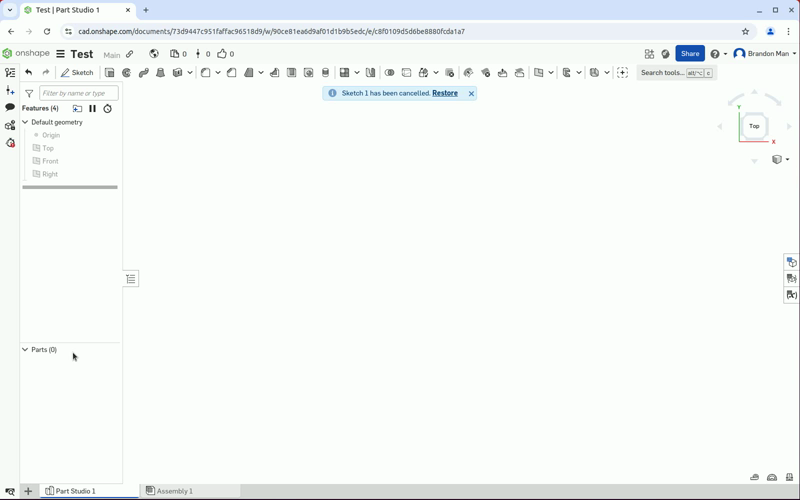
key(up)
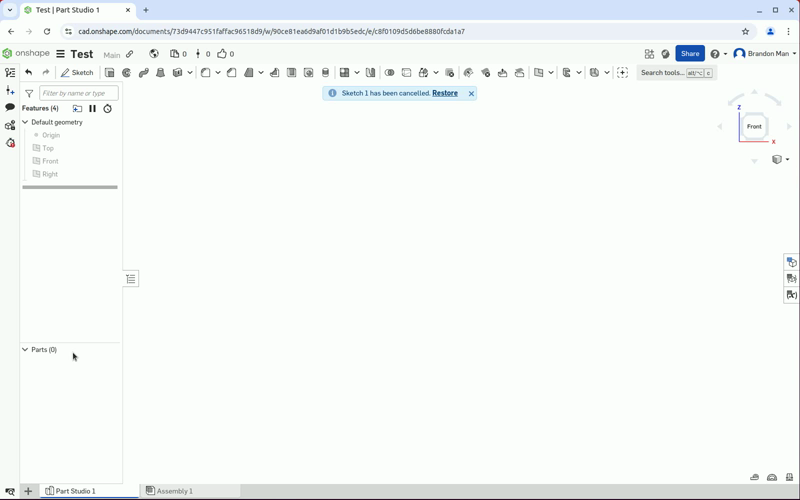
key_up(shift)
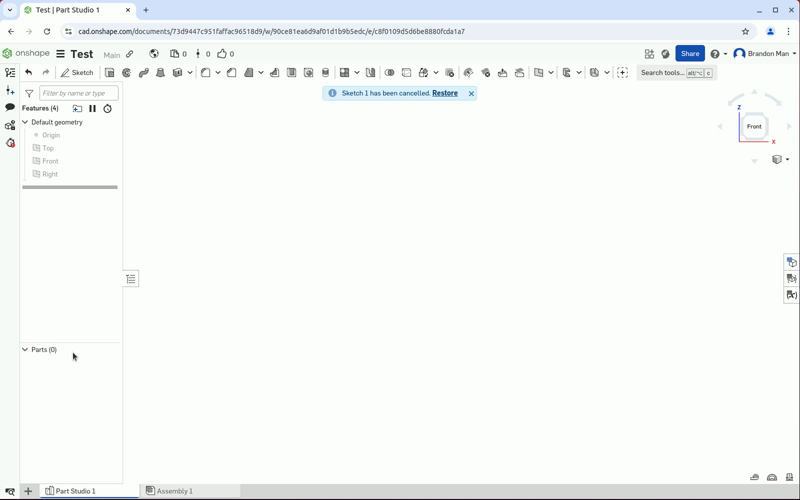
mouse_move(73, 352)
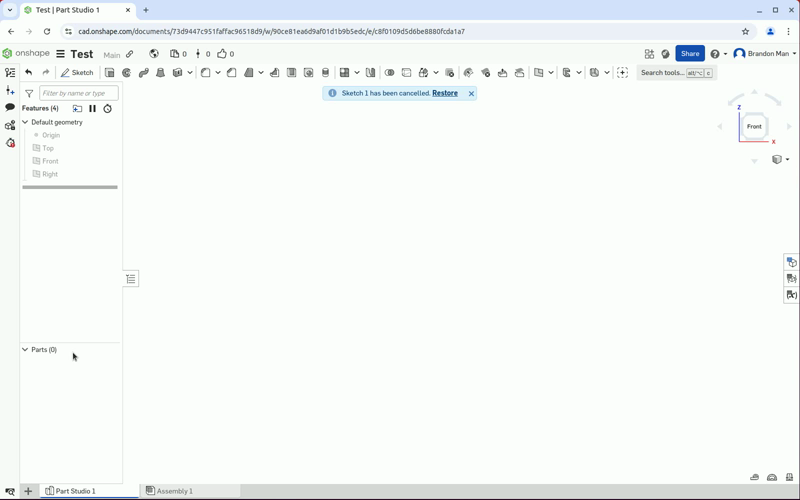
key(shift+y)
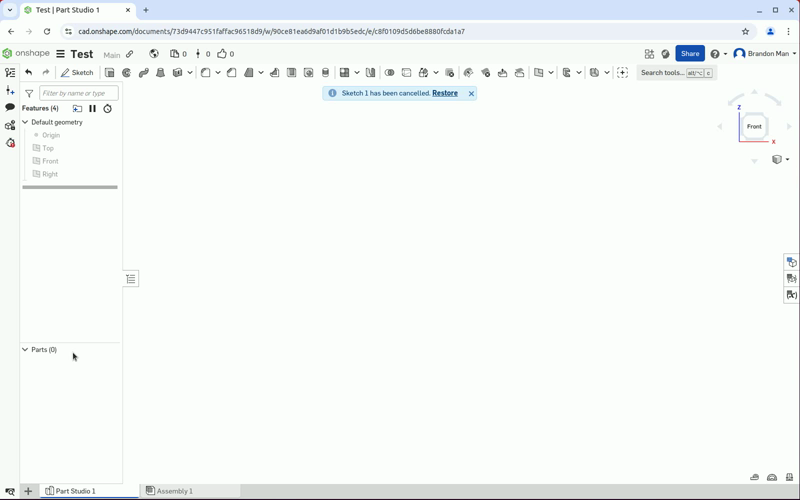
key(shift+s)
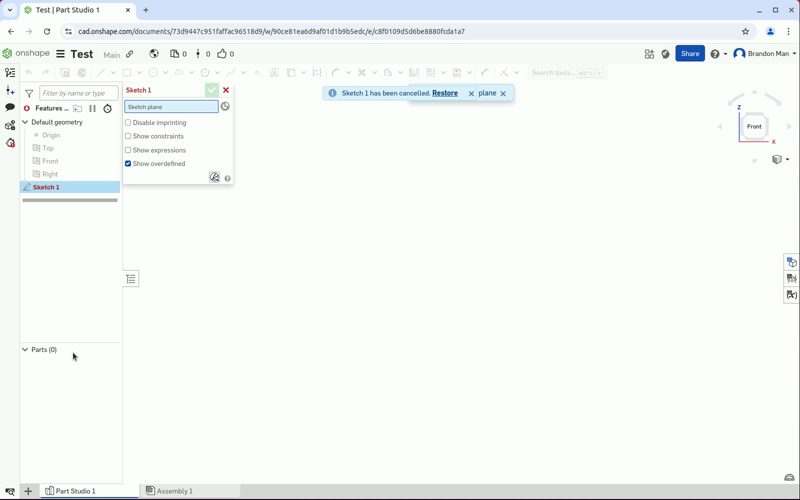
mouse_move(73, 163)
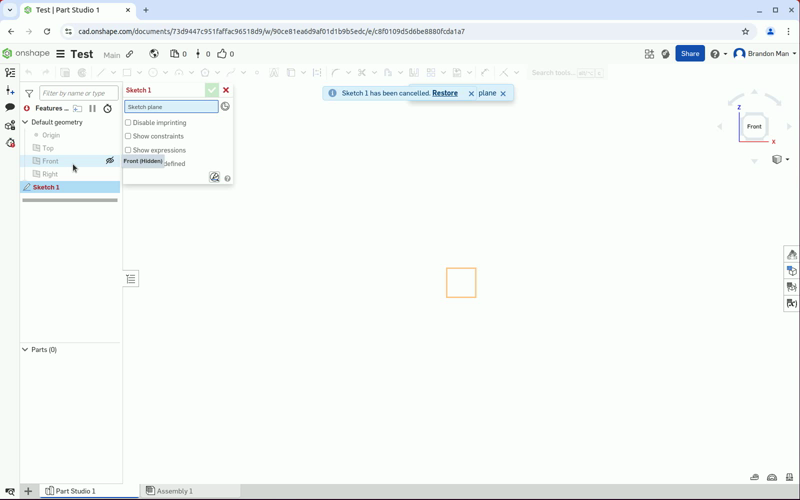
click(73, 163)
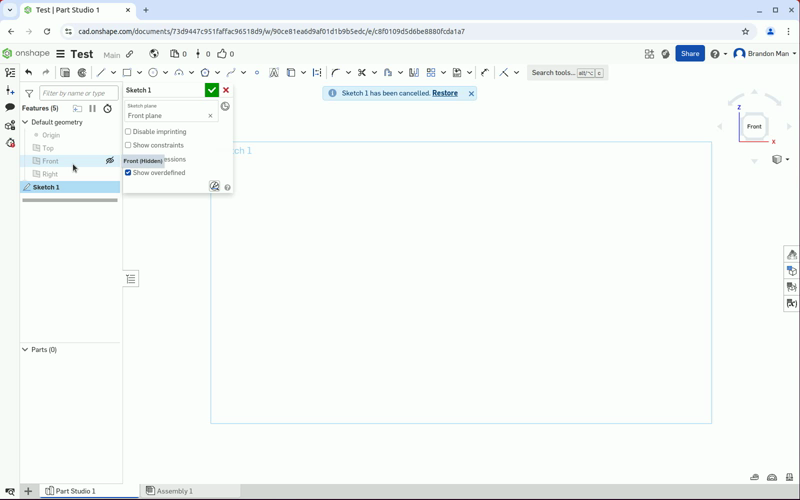
mouse_move(73, 352)
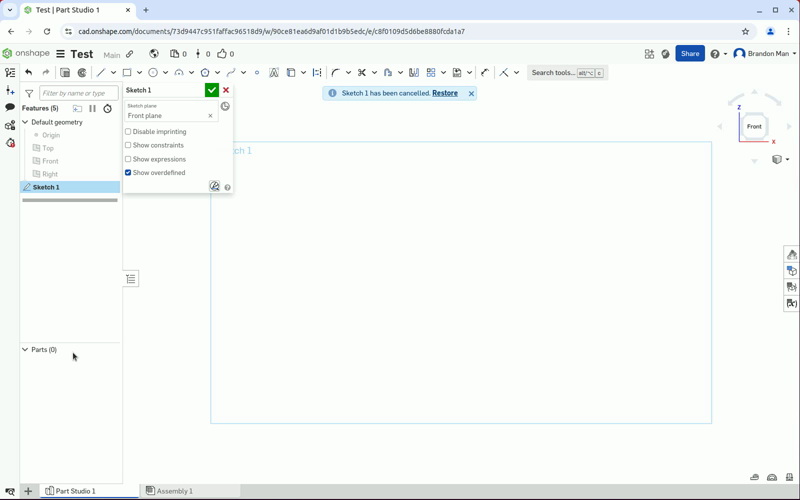
key(y)
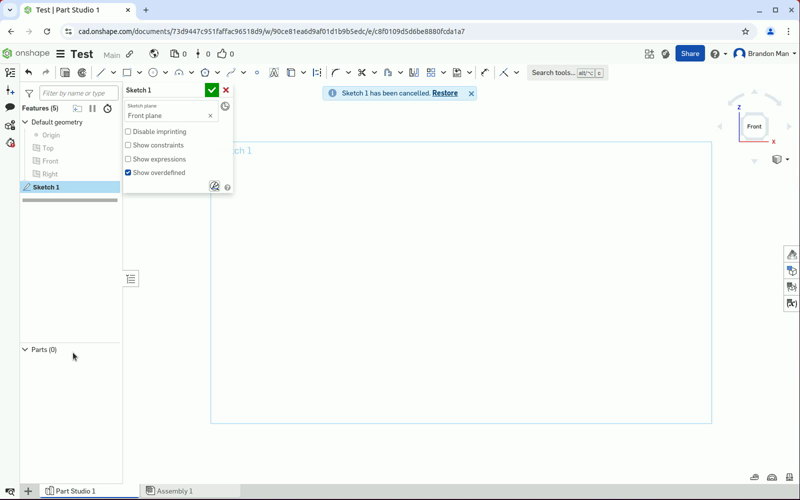
key(l)
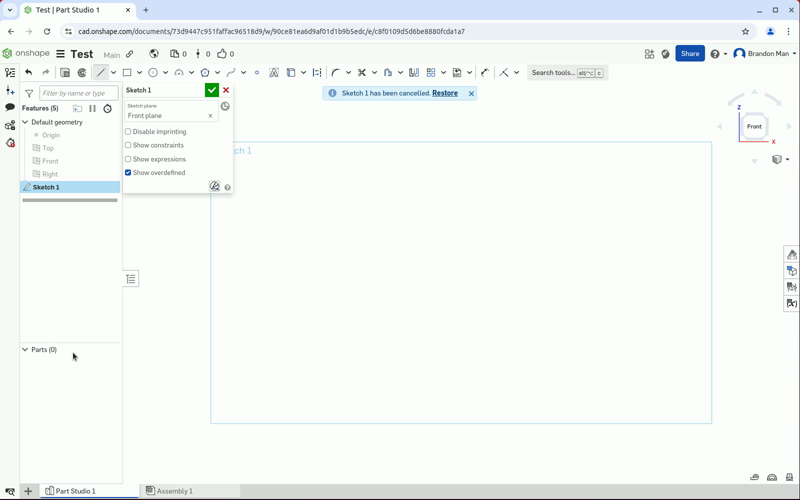
key_down(shift)
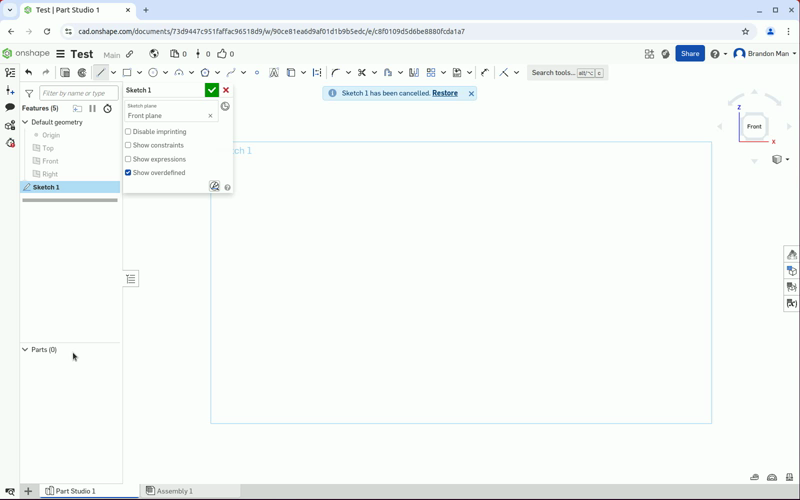
mouse_move(460, 282)
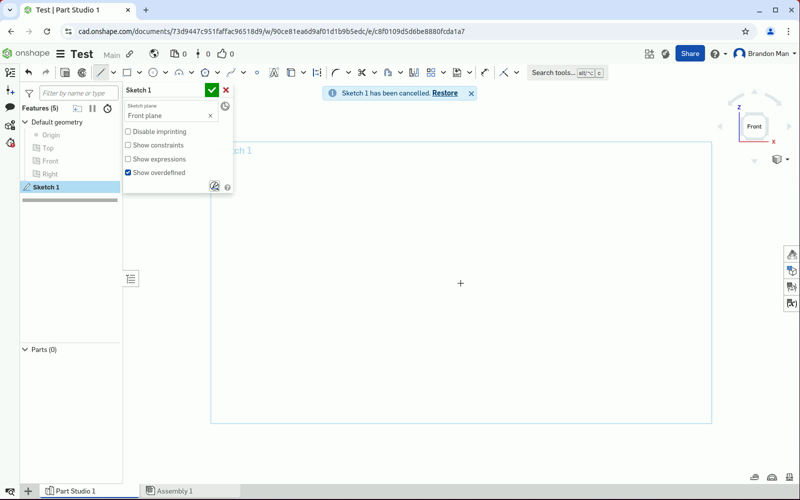
click(460, 282)
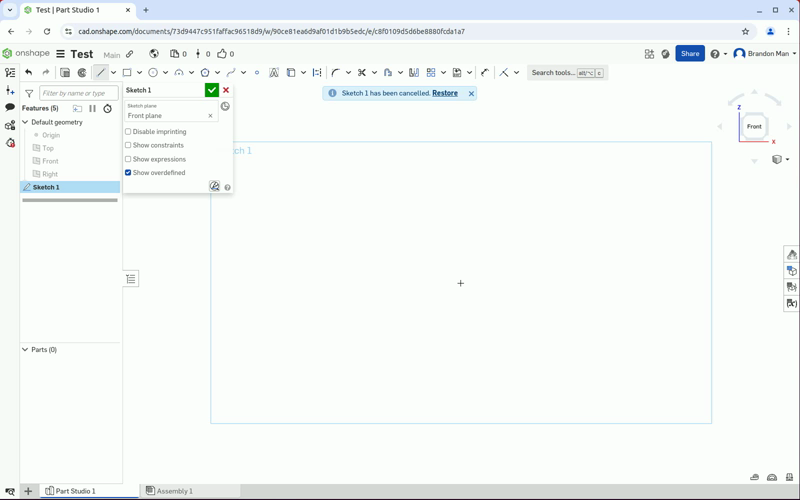
key_up(shift)
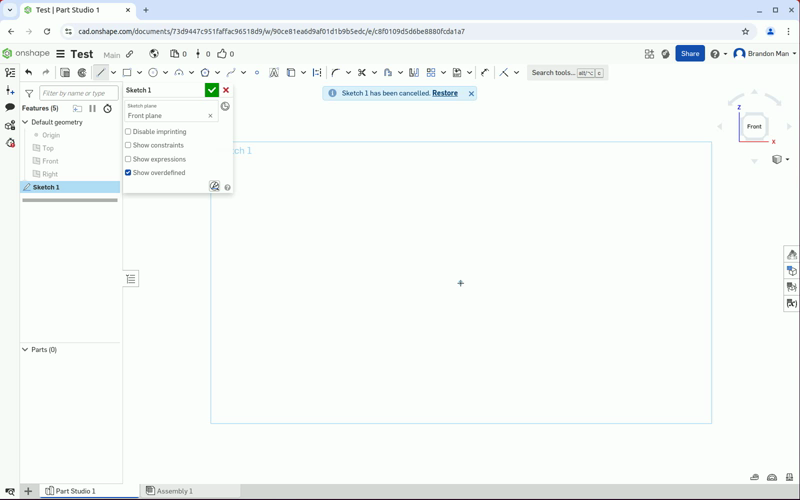
key_down(shift)
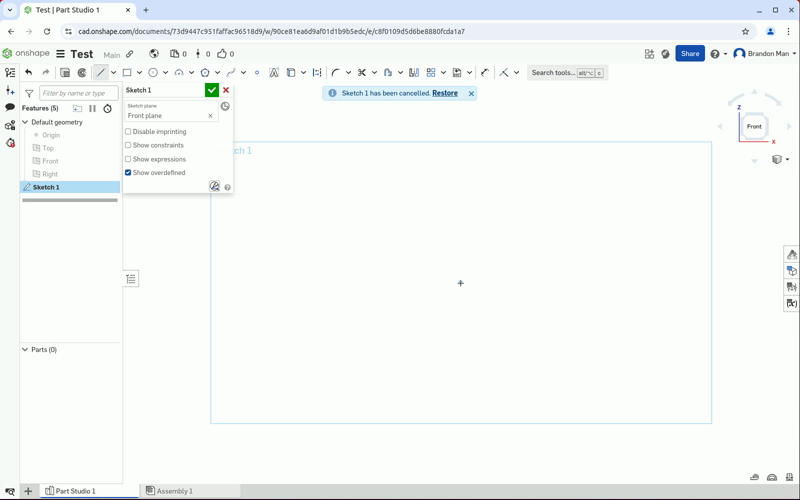
mouse_move(490, 282)
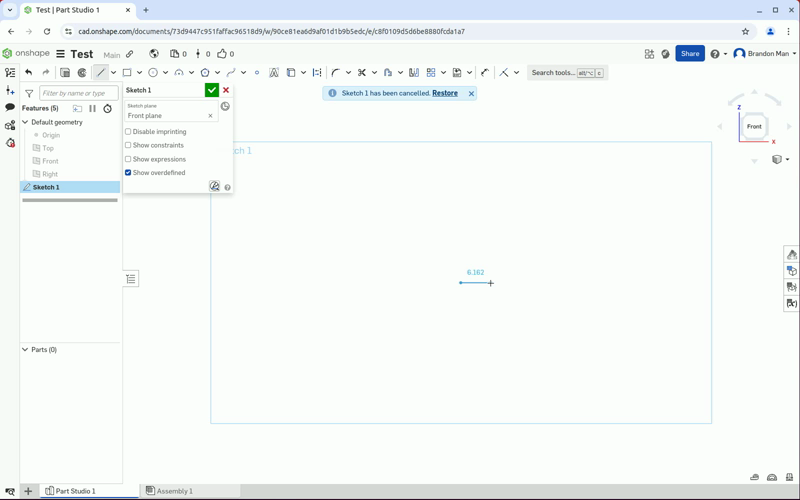
mouse_move(517, 282)
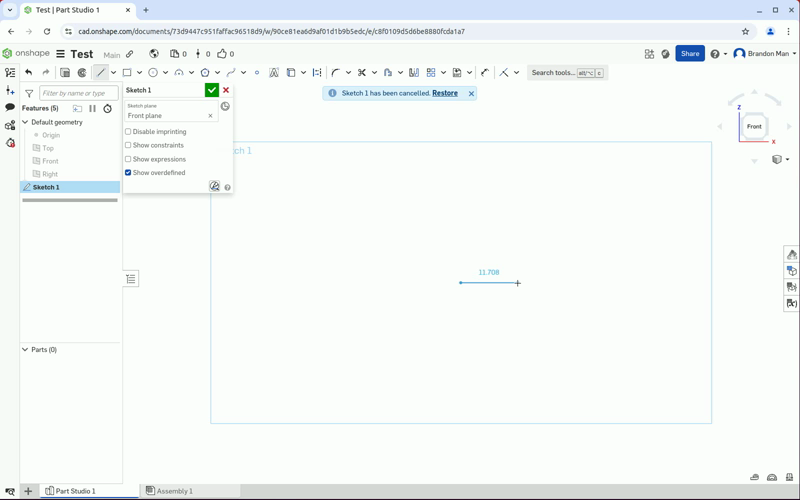
click(517, 282)
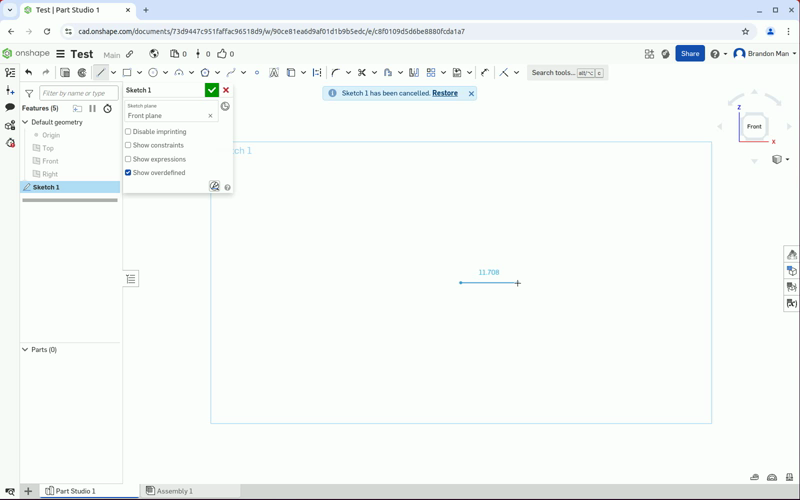
key_up(shift)
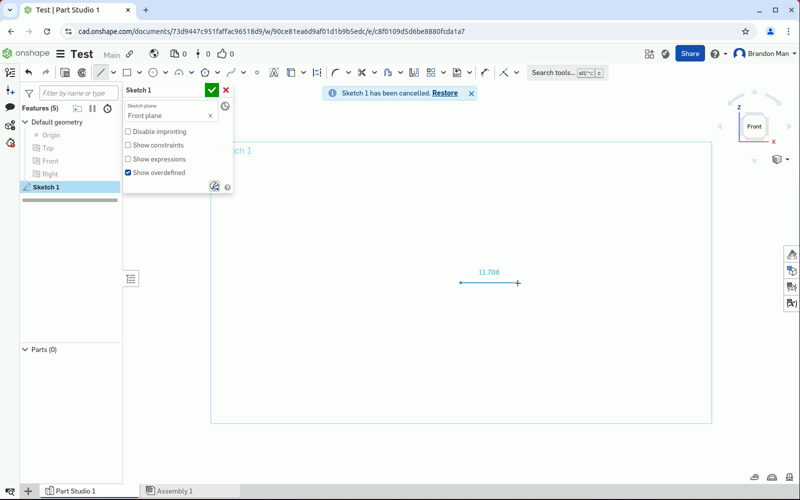
key_down(shift)
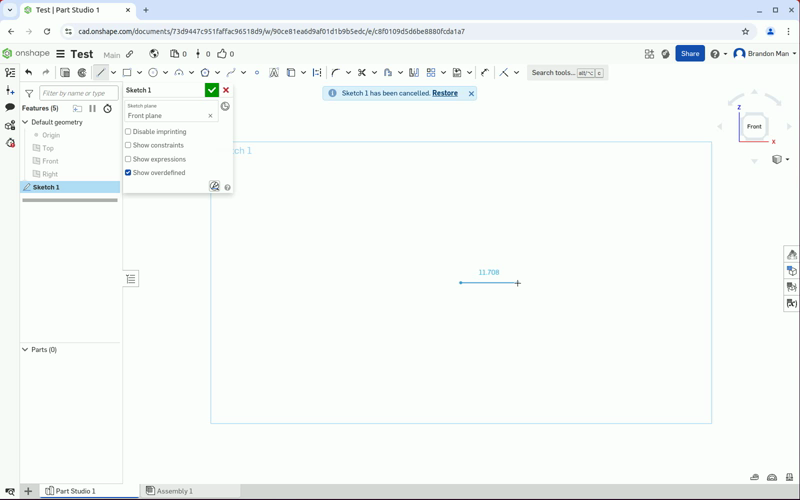
mouse_move(517, 170)
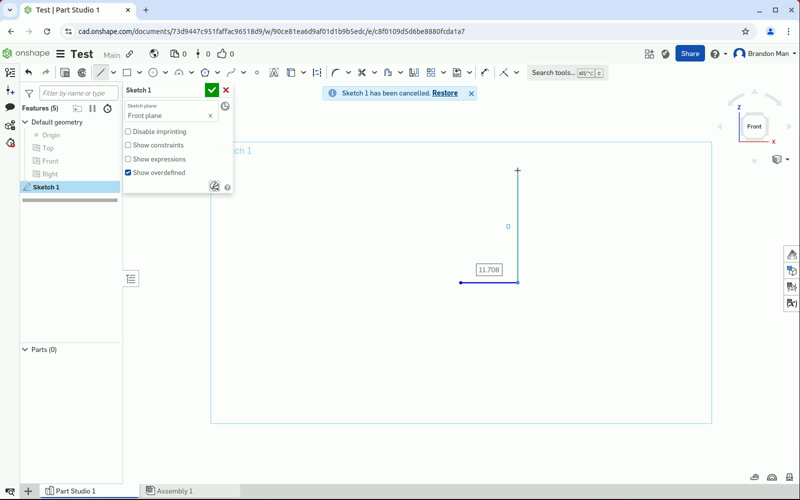
click(517, 170)
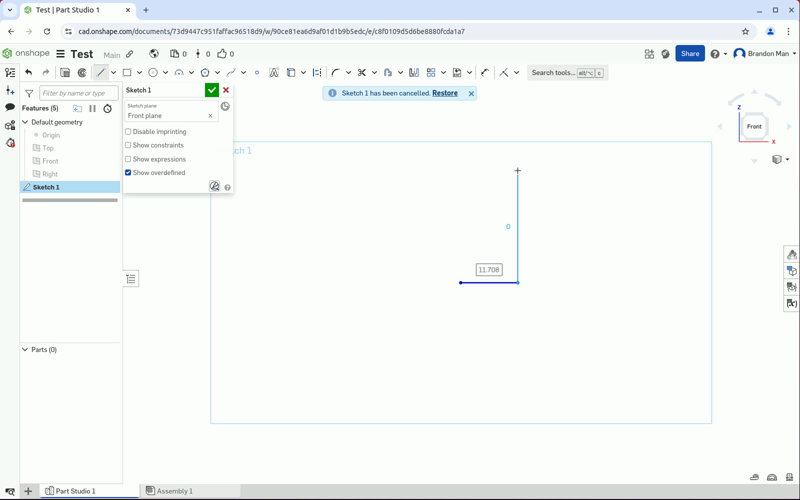
key_up(shift)
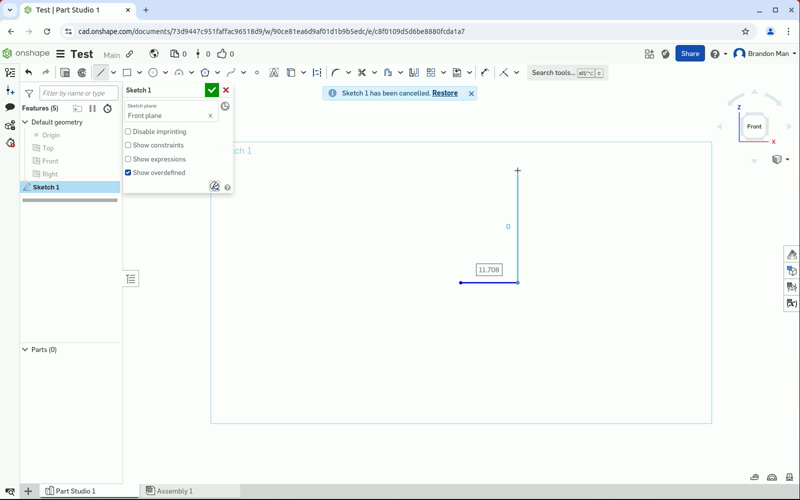
key_down(shift)
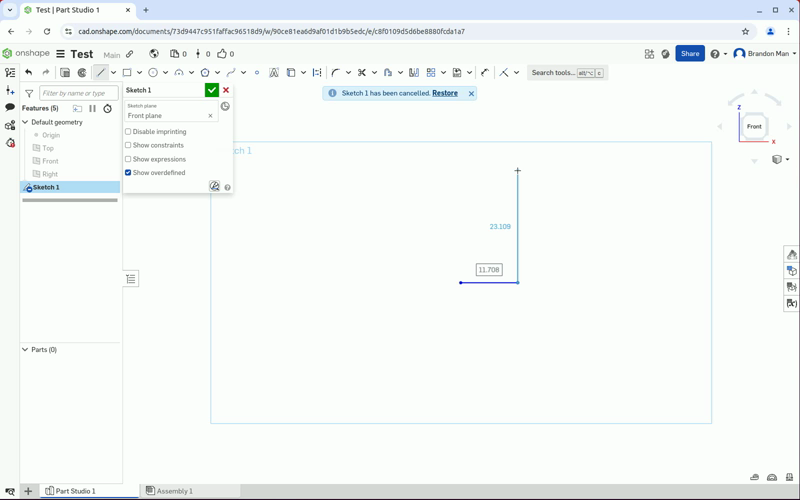
mouse_move(547, 170)
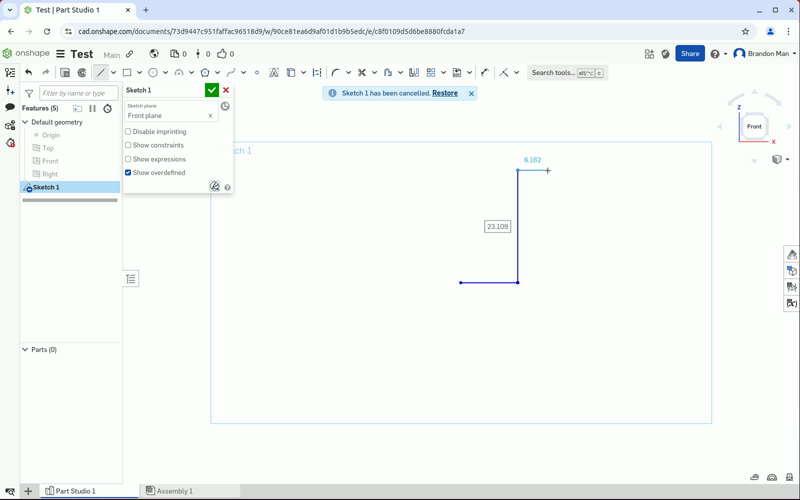
mouse_move(460, 170)
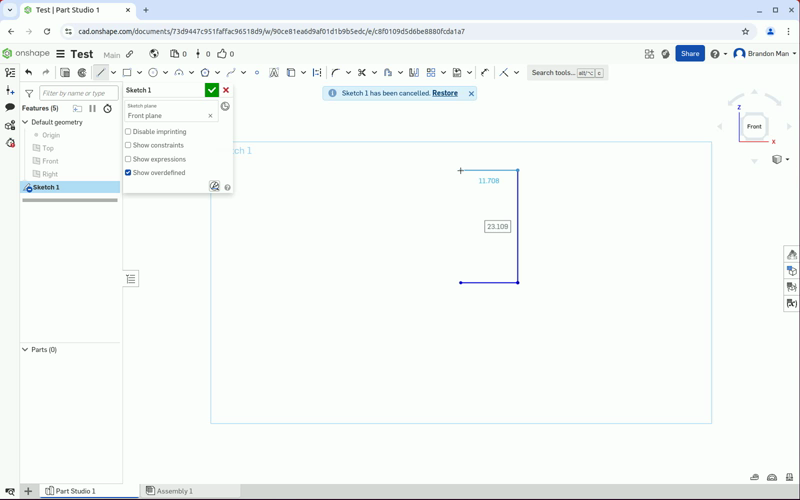
click(460, 170)
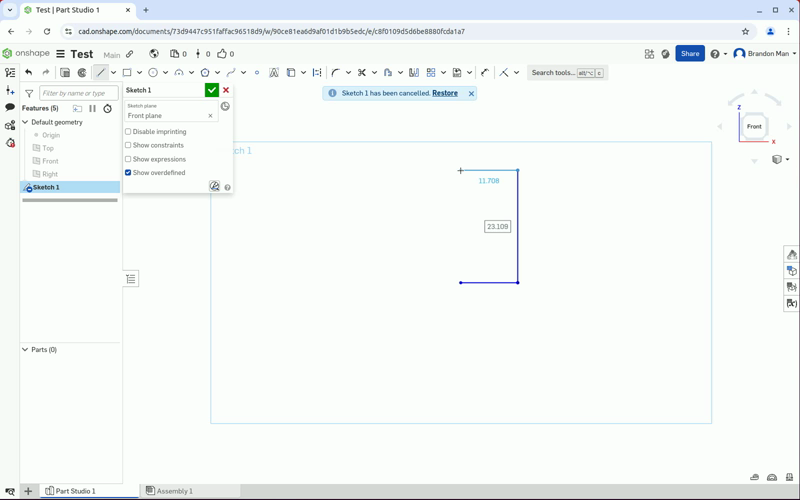
key_up(shift)
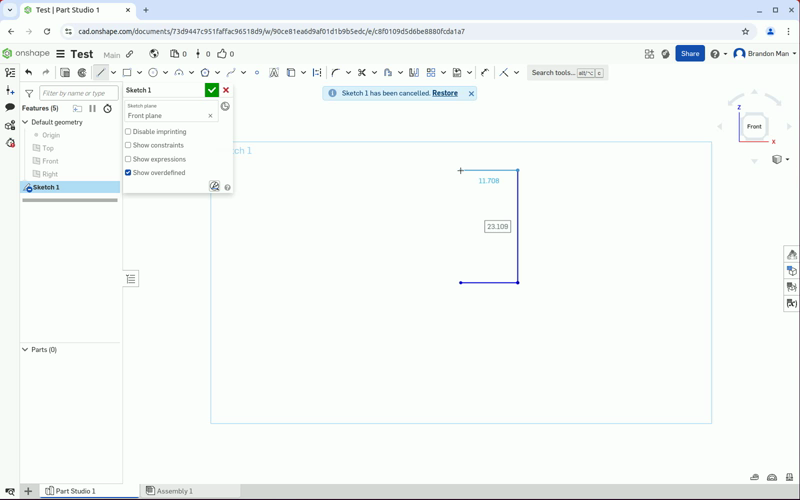
key_down(shift)
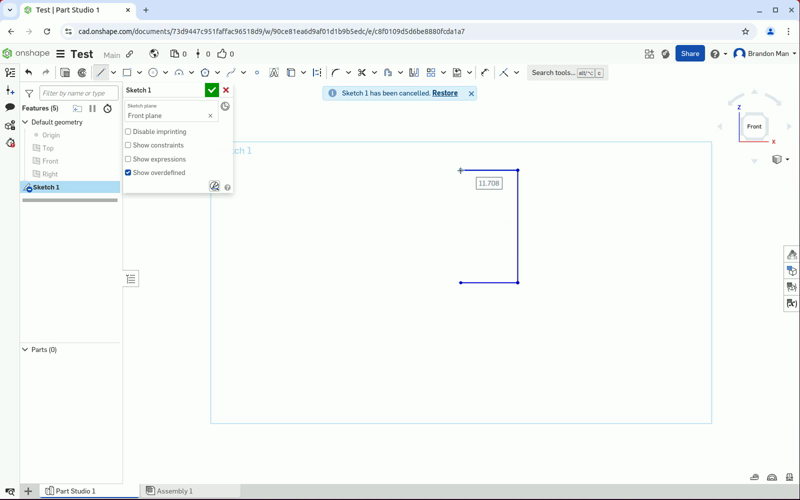
mouse_move(460, 282)
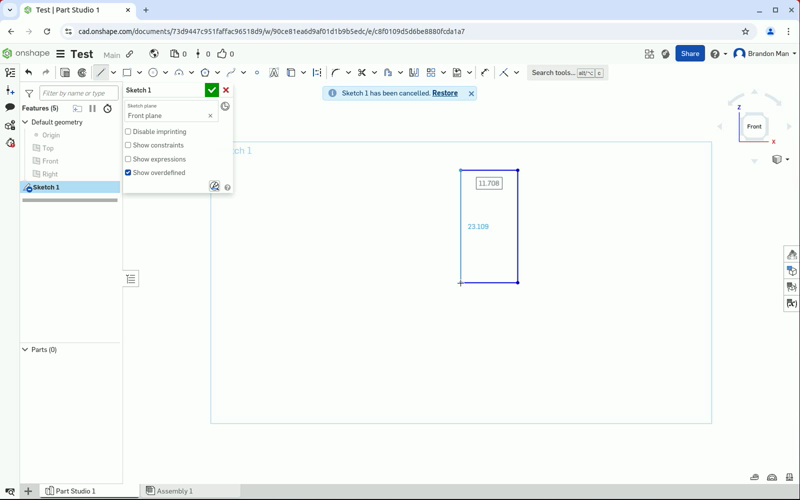
key_up(shift)
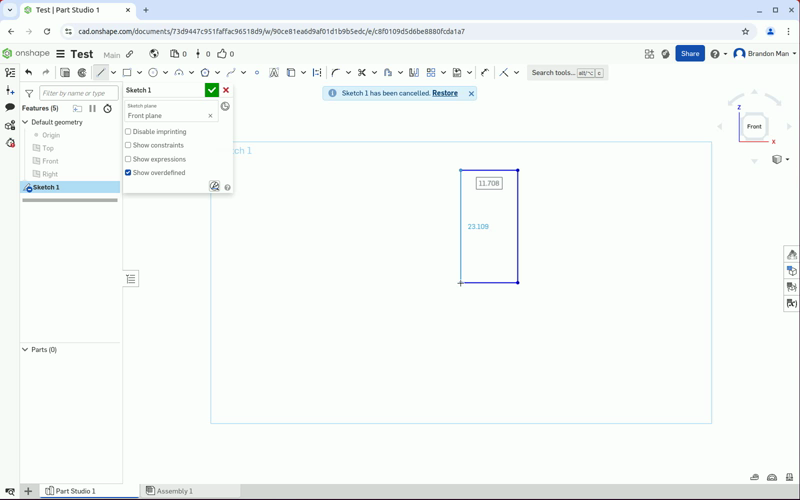
click(460, 282)
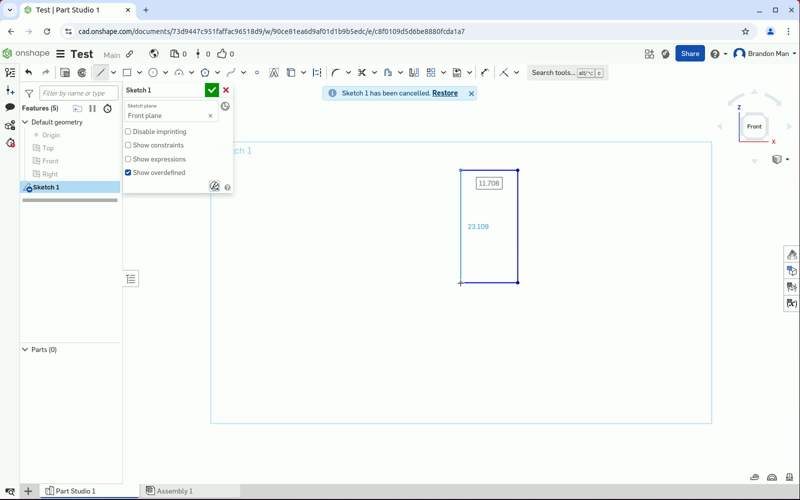
key(esc)
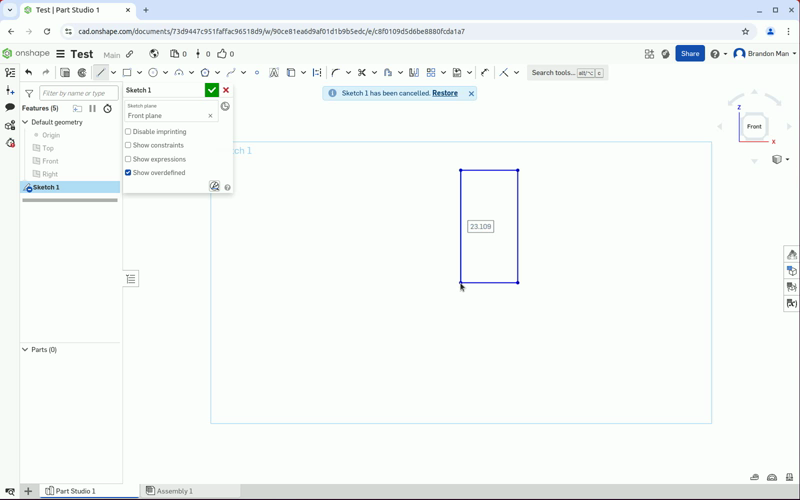
mouse_move(478, 240)
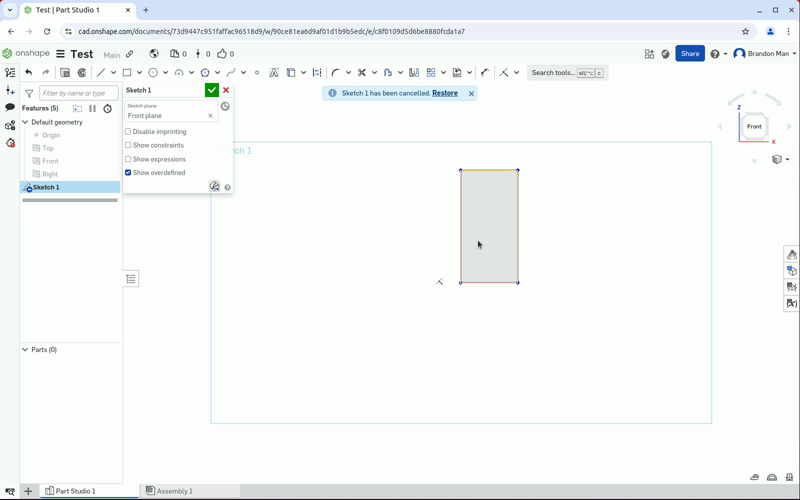
click(478, 240)
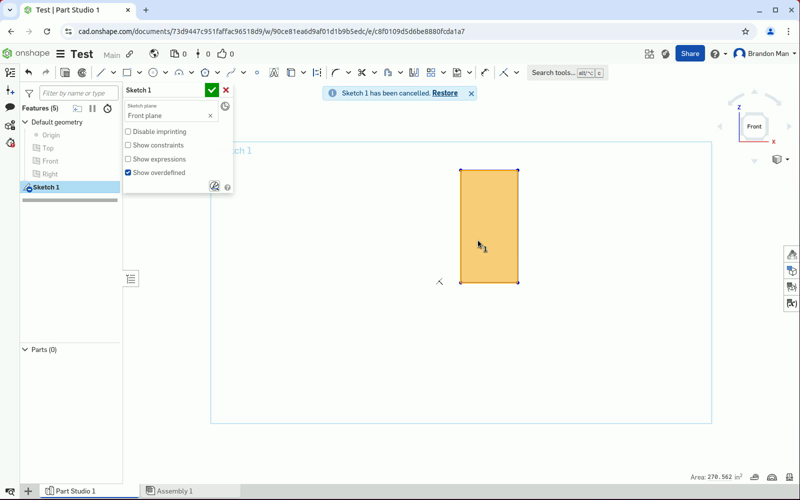
mouse_move(73, 352)
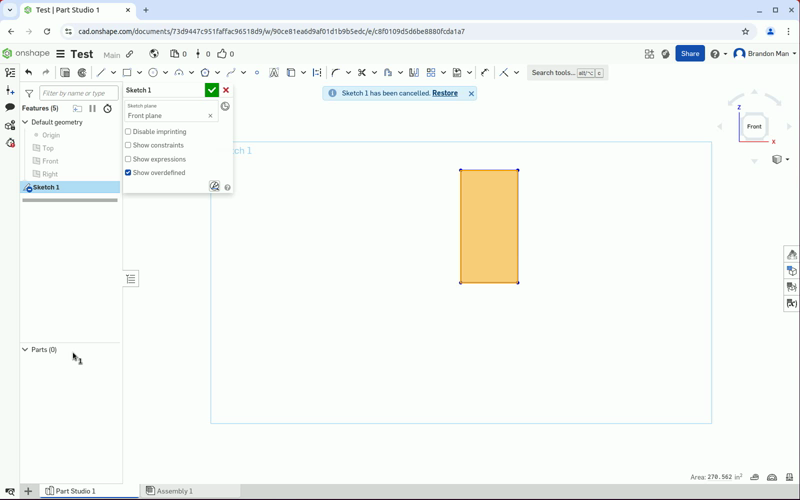
key(shift+y)
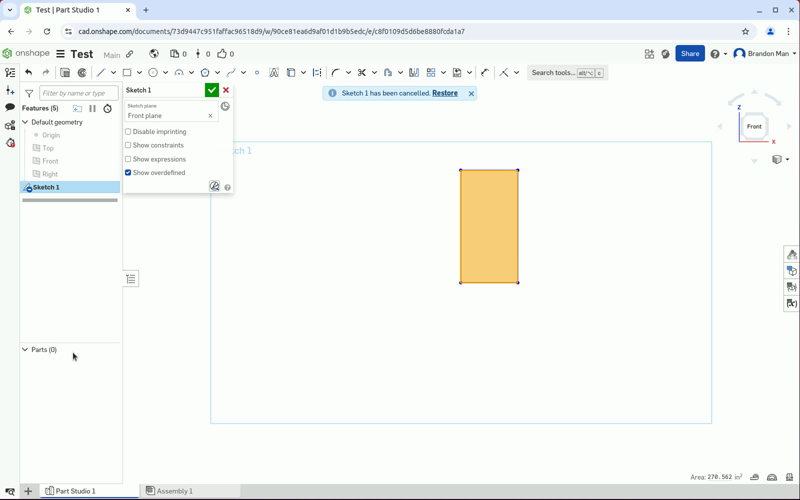
key(shift+e)
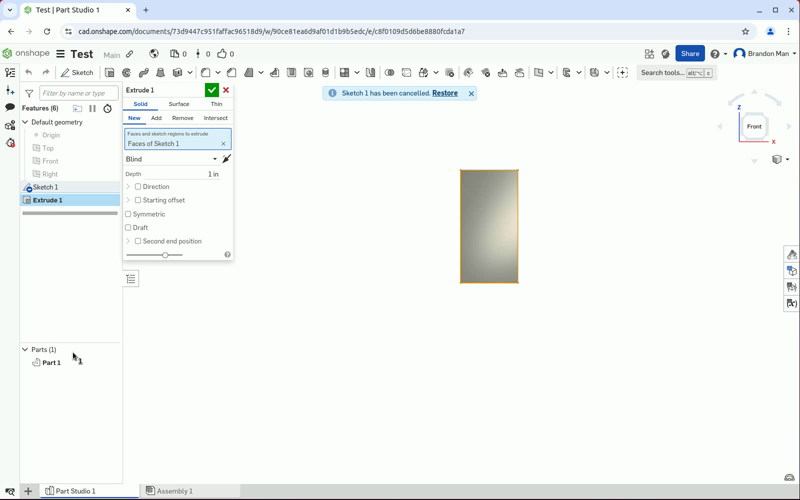
mouse_move(143, 106)
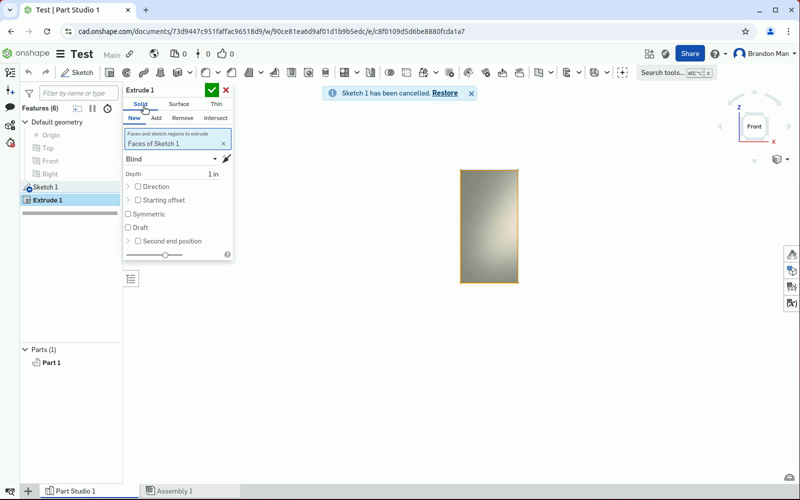
click(143, 106)
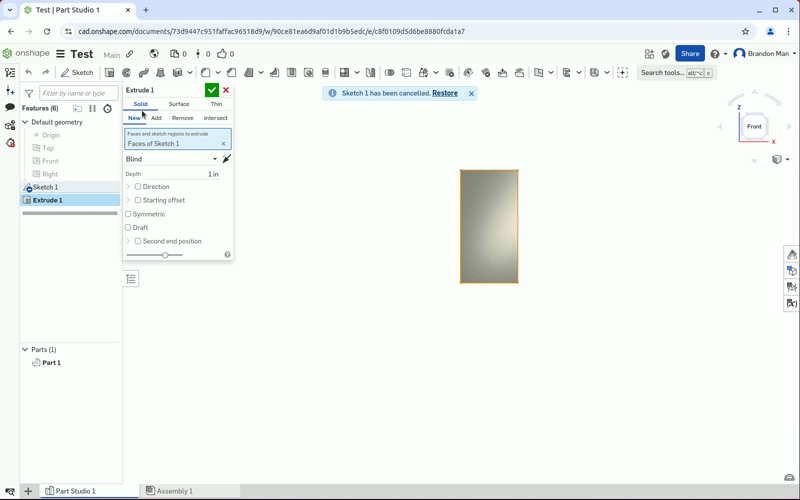
mouse_move(137, 120)
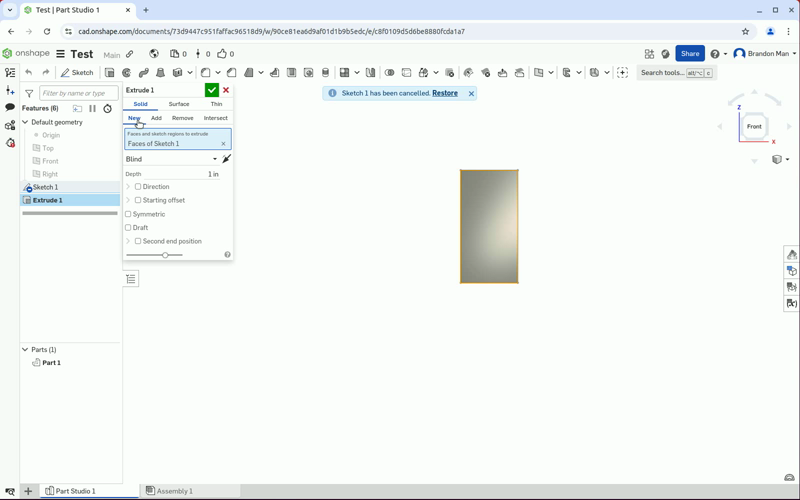
click(137, 120)
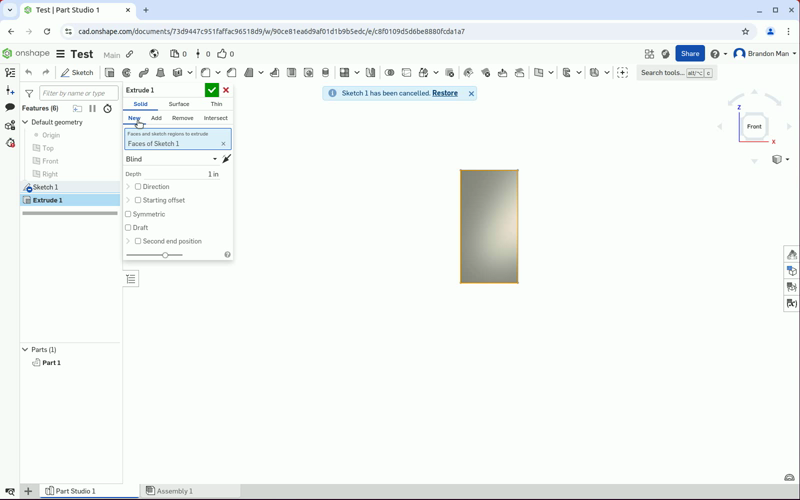
key(tab, 4)
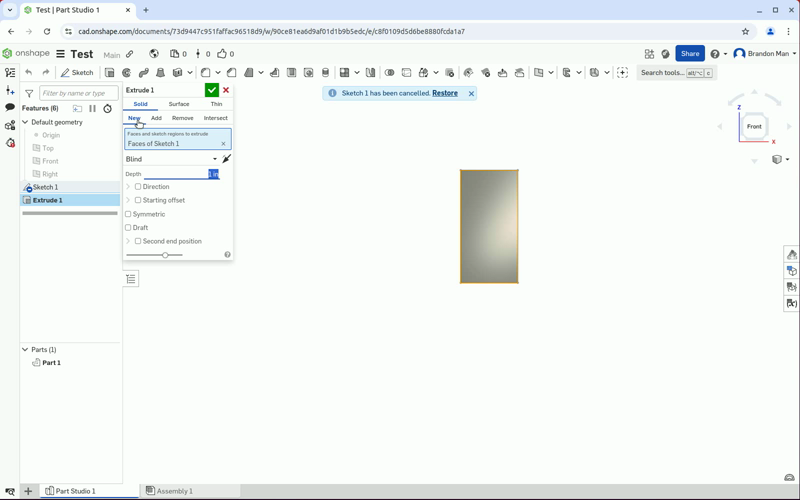
text(11.554)
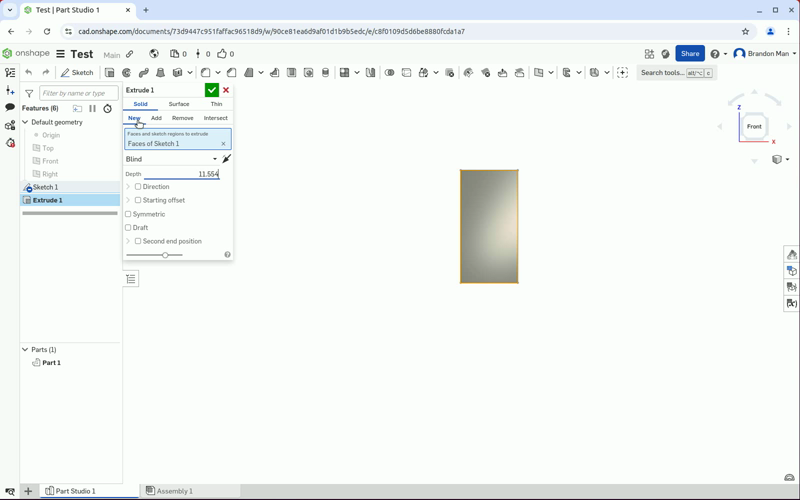
key(enter)
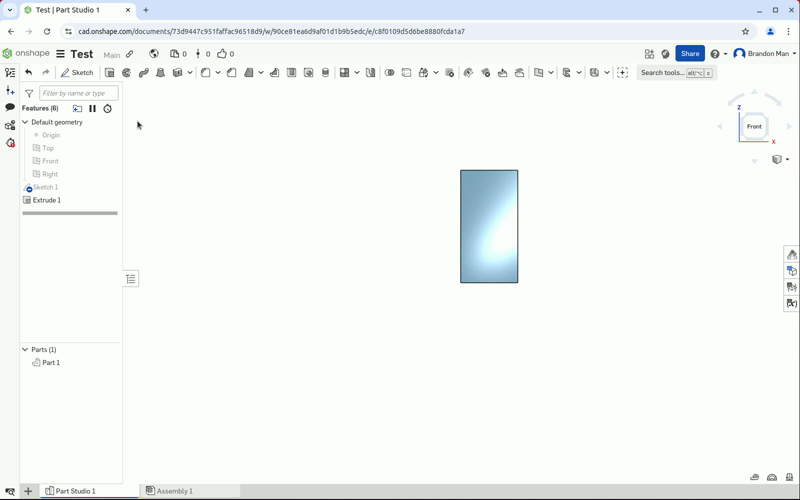
key(shift+h)
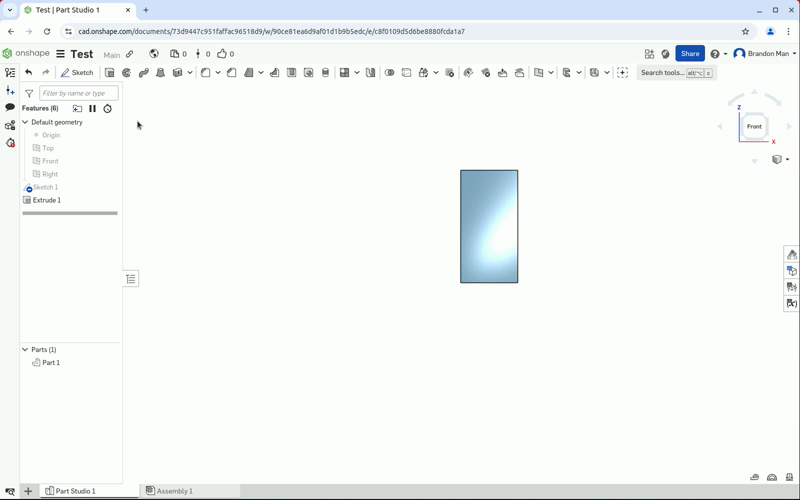
key(shift+h)
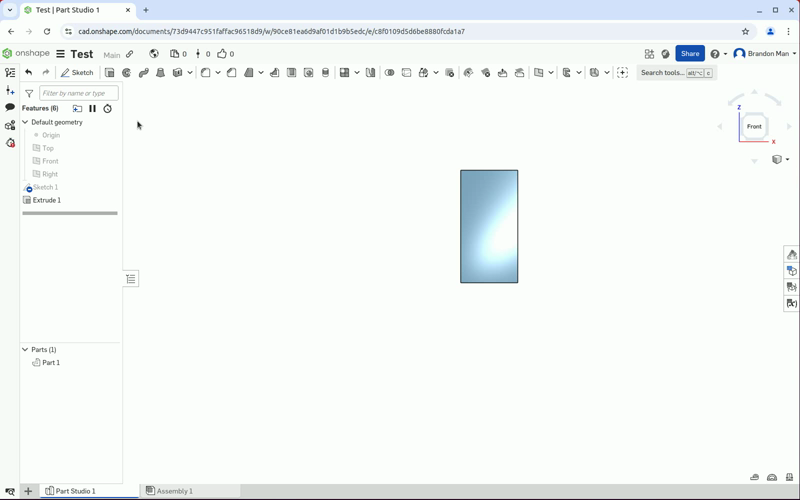
mouse_move(73, 189)
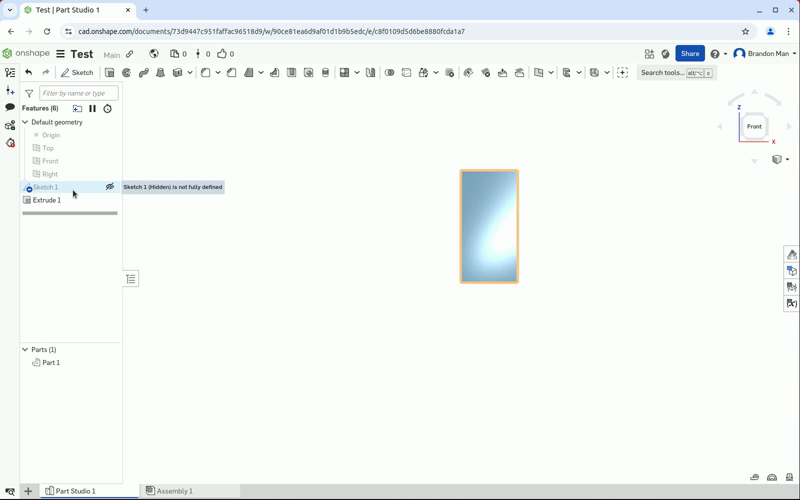
click(73, 189)
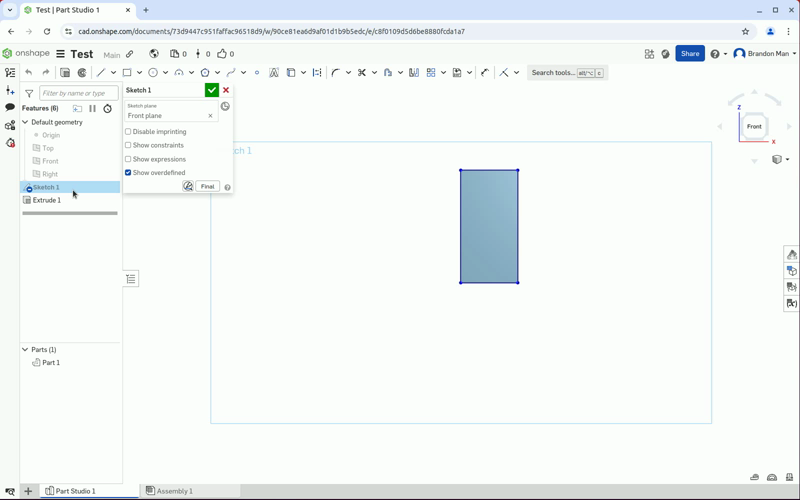
mouse_move(229, 92)
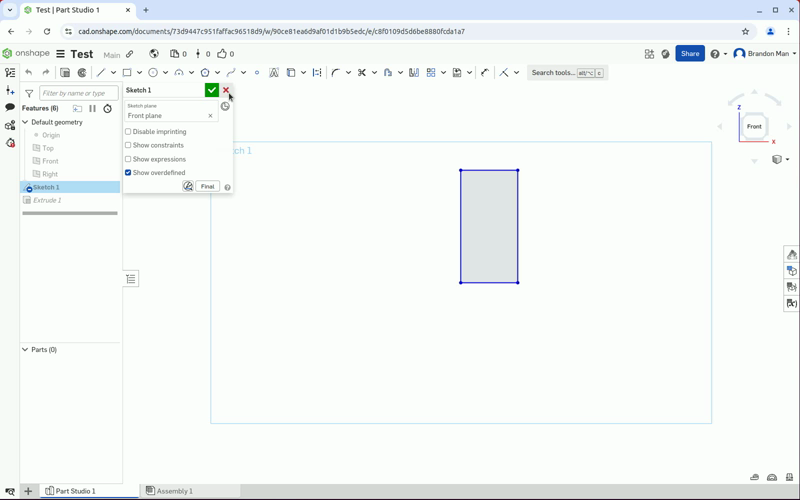
click(229, 92)
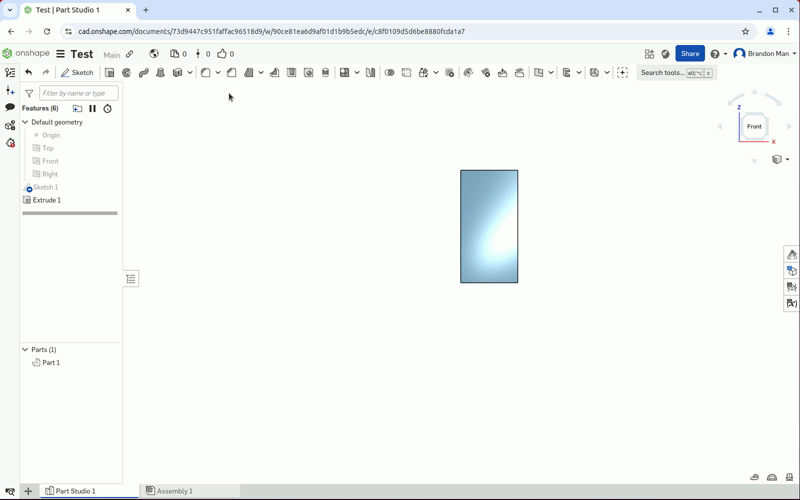
mouse_move(541, 75)
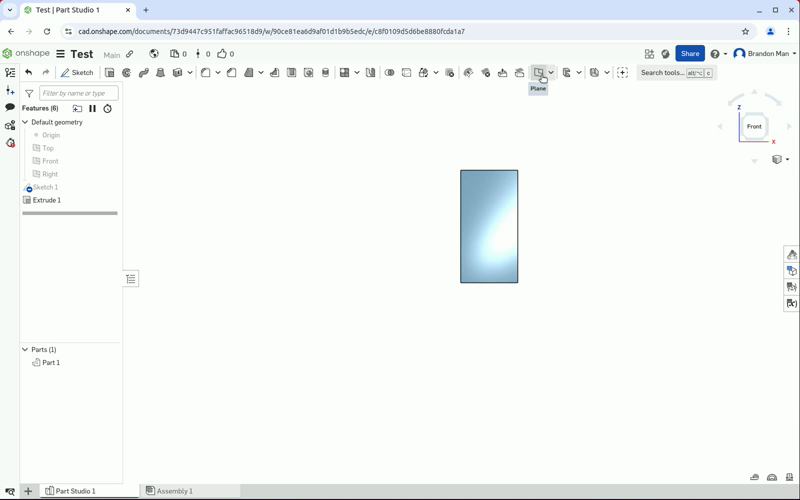
click(541, 75)
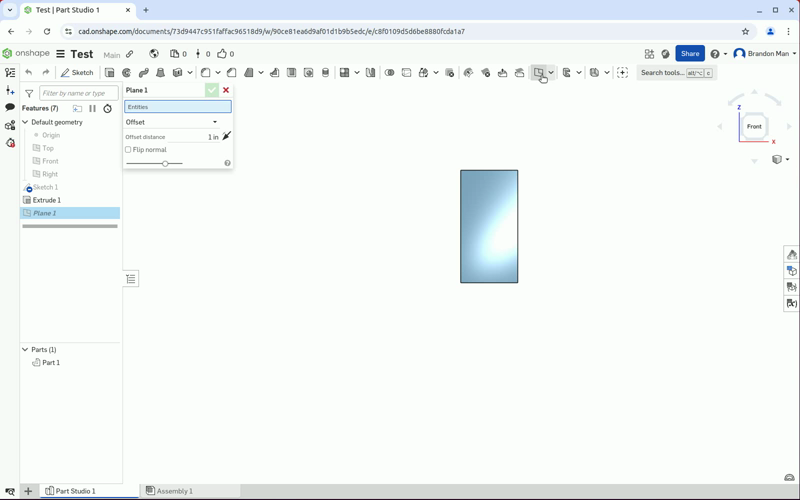
mouse_move(73, 163)
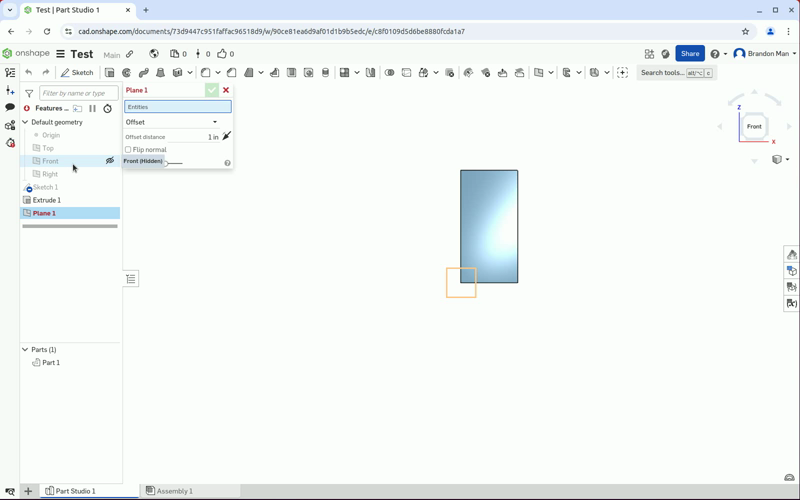
click(73, 163)
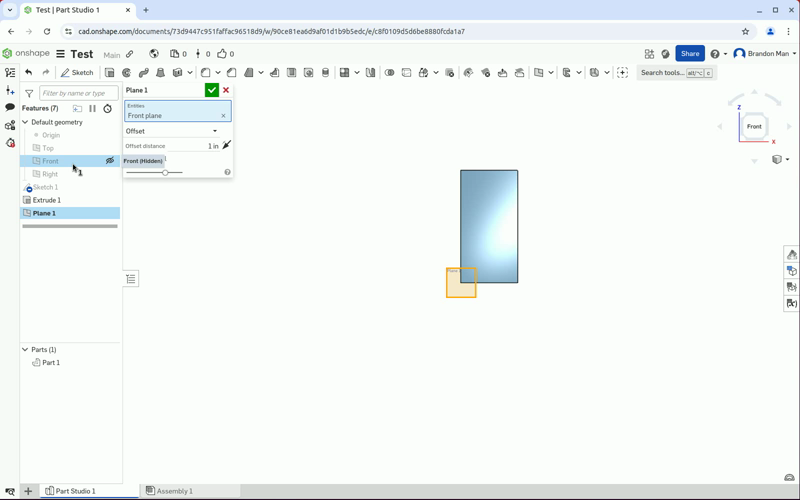
key(tab, 2)
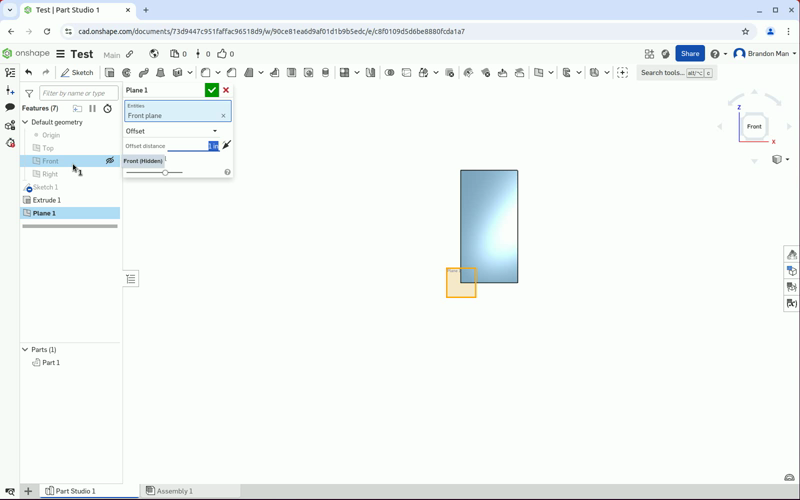
text(11.554)
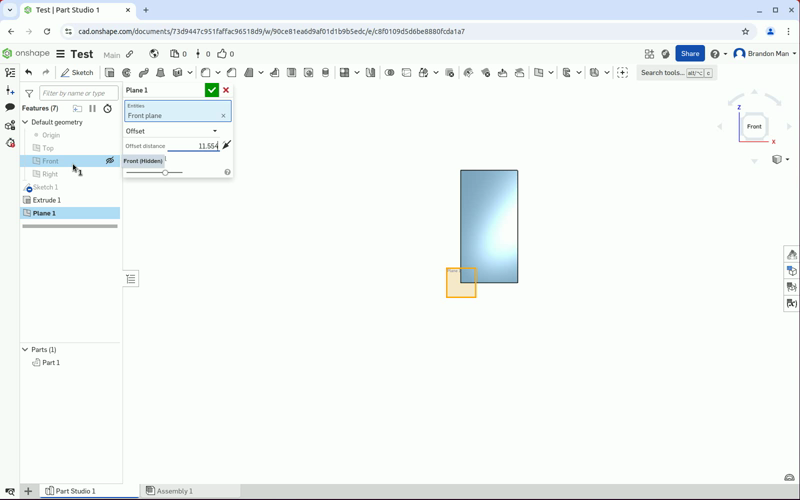
key(enter, 2)
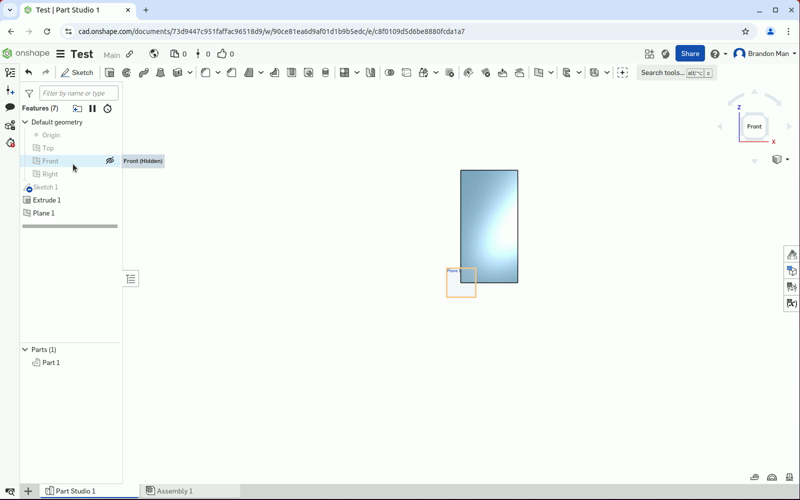
key(shift+s)
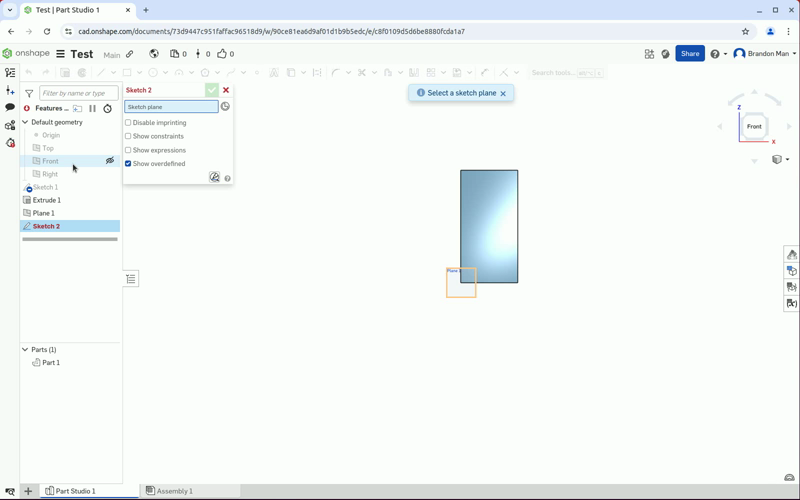
mouse_move(73, 215)
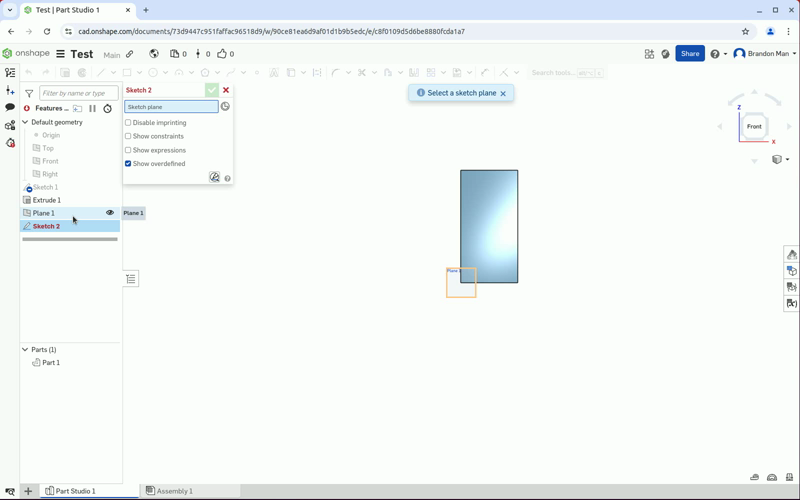
click(73, 215)
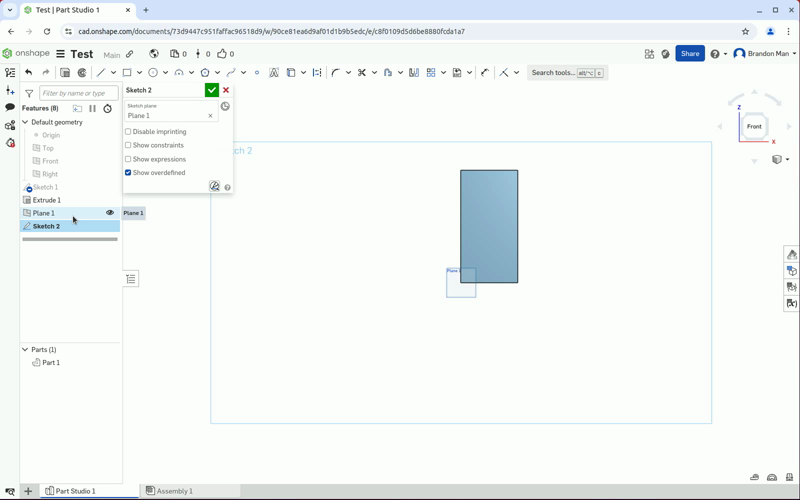
mouse_move(73, 352)
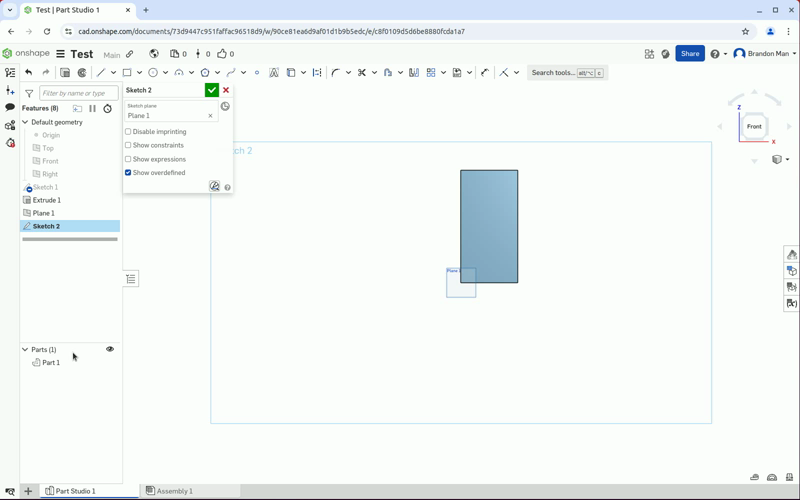
key(y)
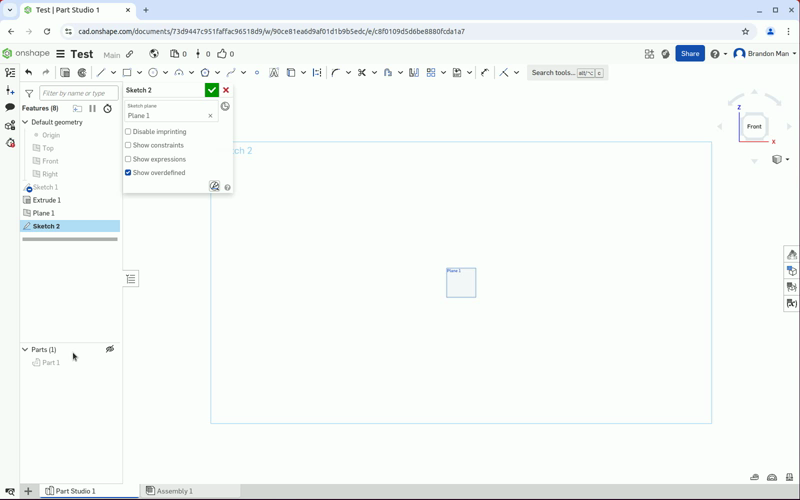
key(l)
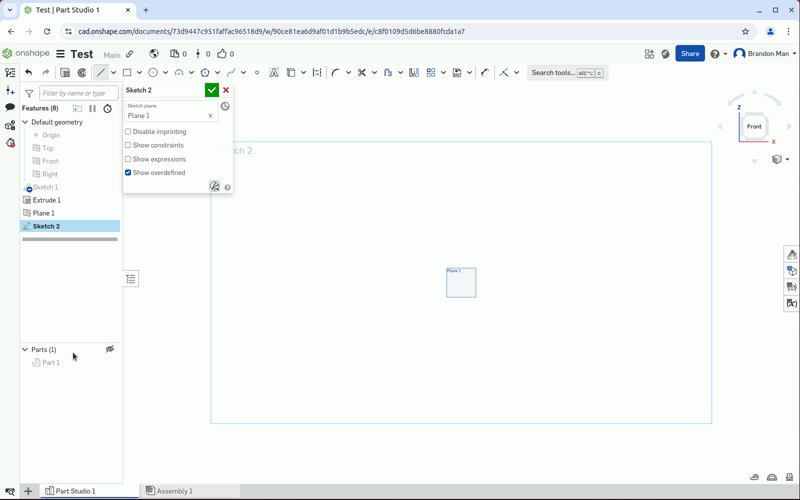
key_down(shift)
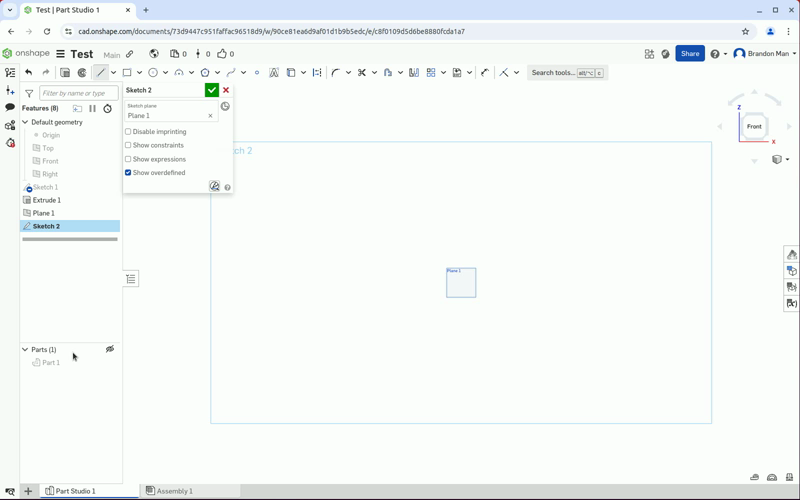
mouse_move(460, 226)
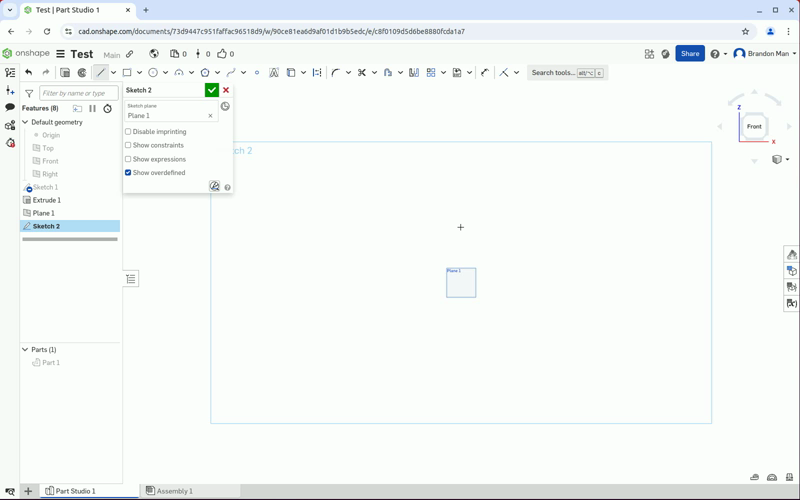
click(460, 226)
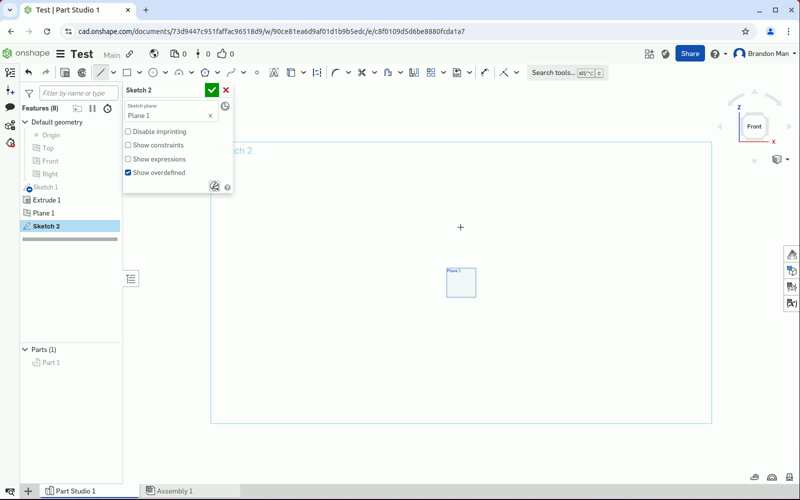
key_up(shift)
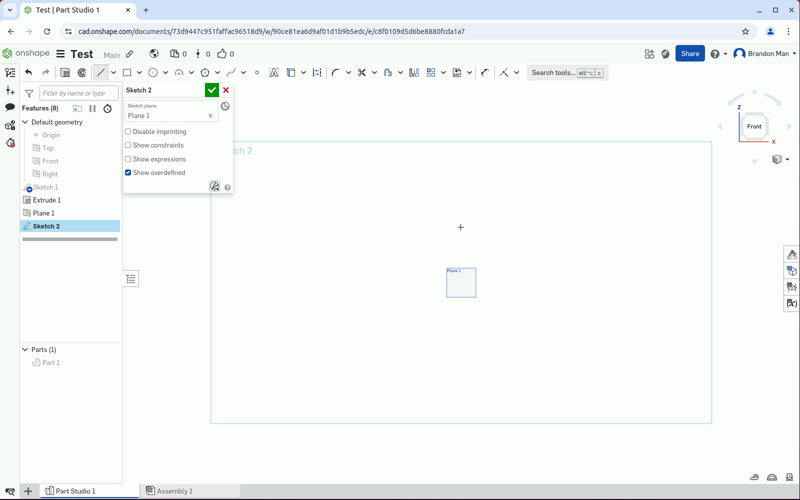
key_down(shift)
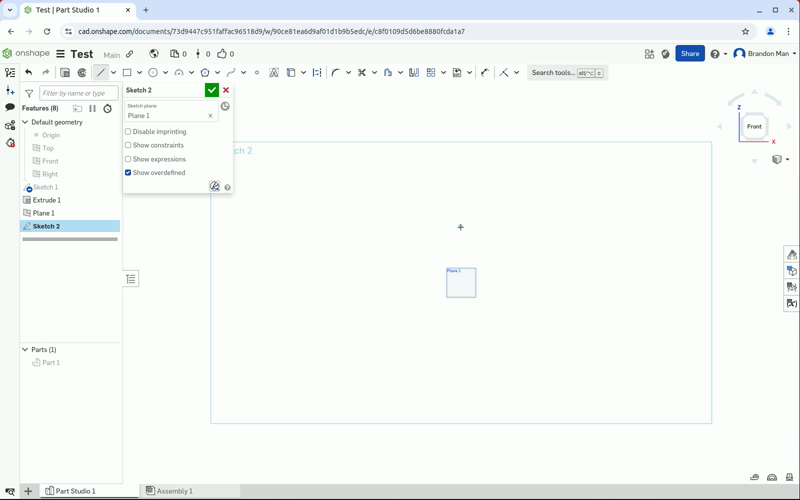
mouse_move(490, 226)
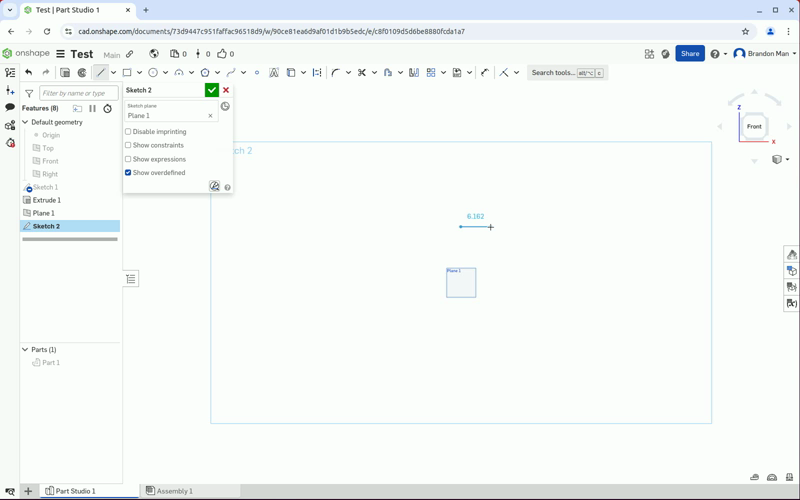
mouse_move(517, 226)
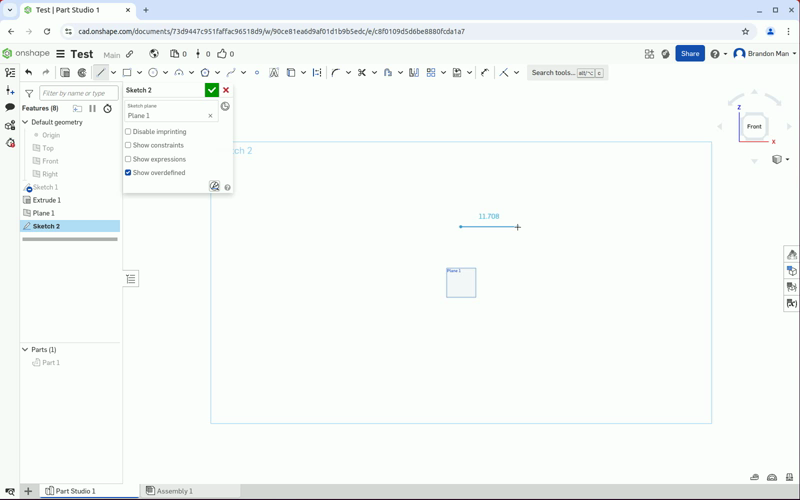
click(517, 226)
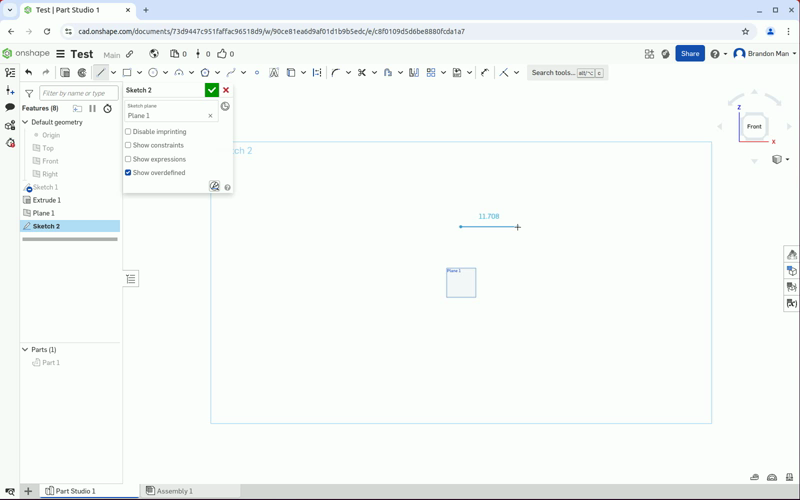
key_up(shift)
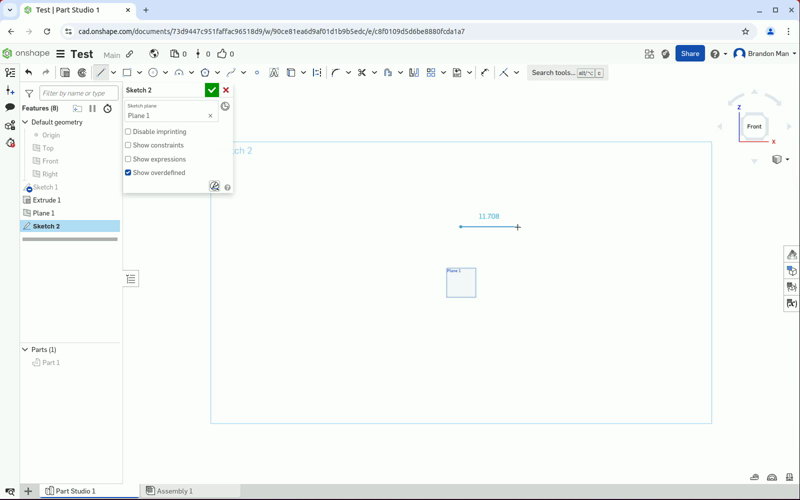
key_down(shift)
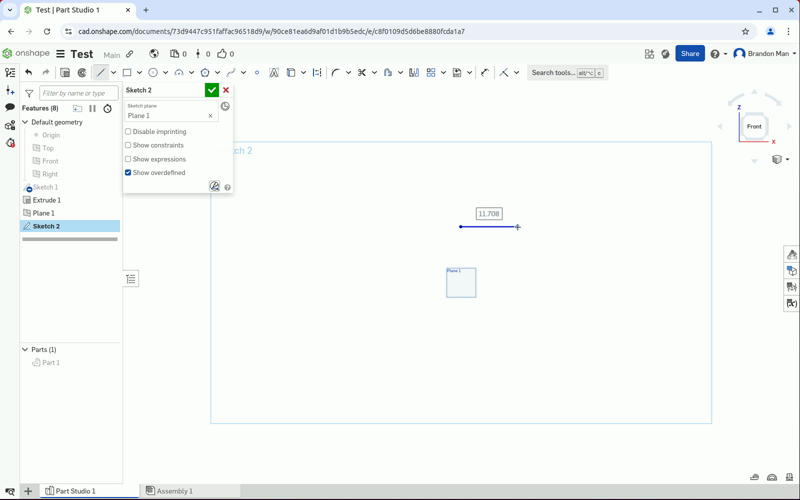
mouse_move(547, 226)
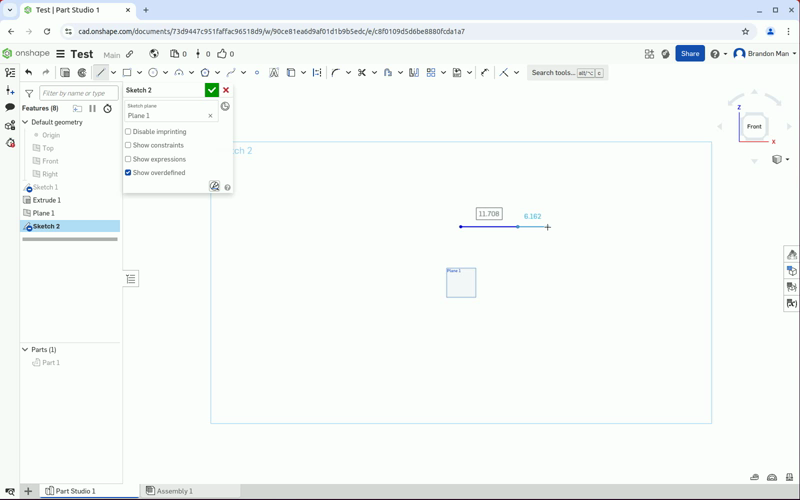
mouse_move(517, 169)
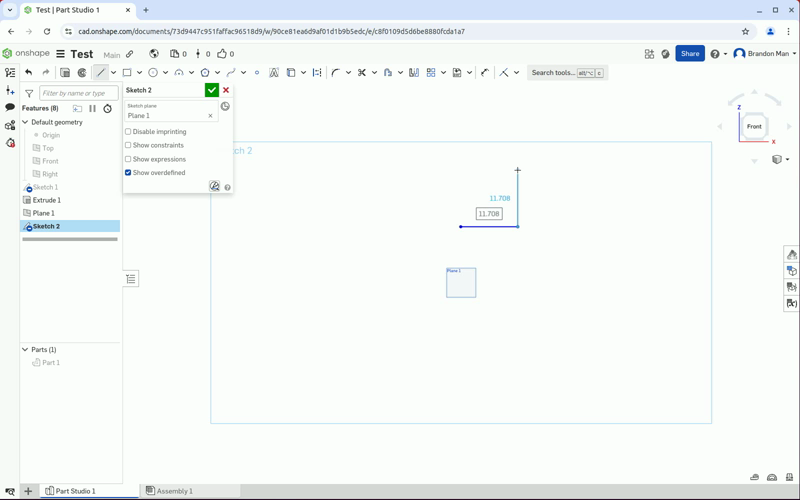
click(517, 169)
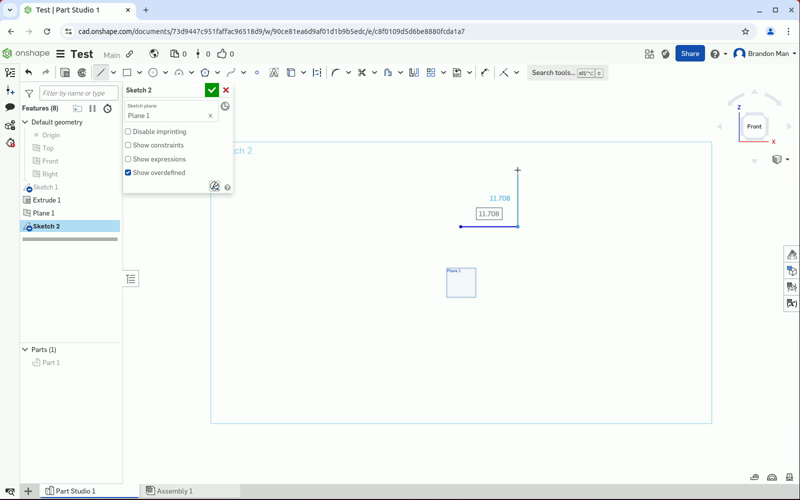
key_up(shift)
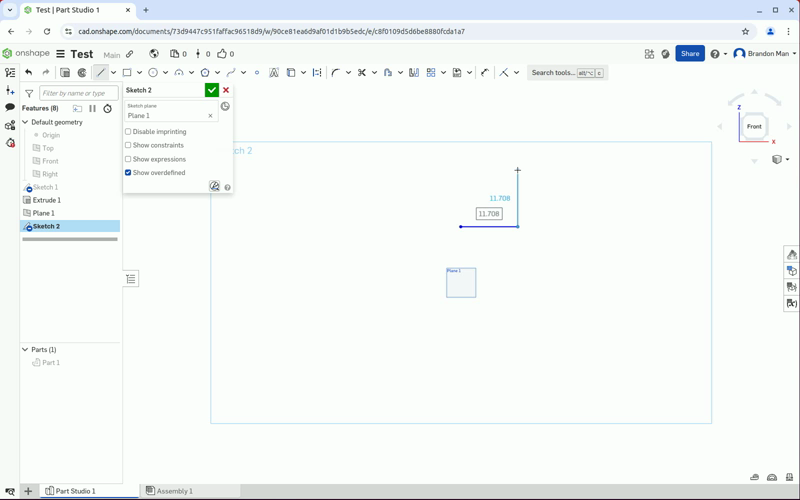
key_down(shift)
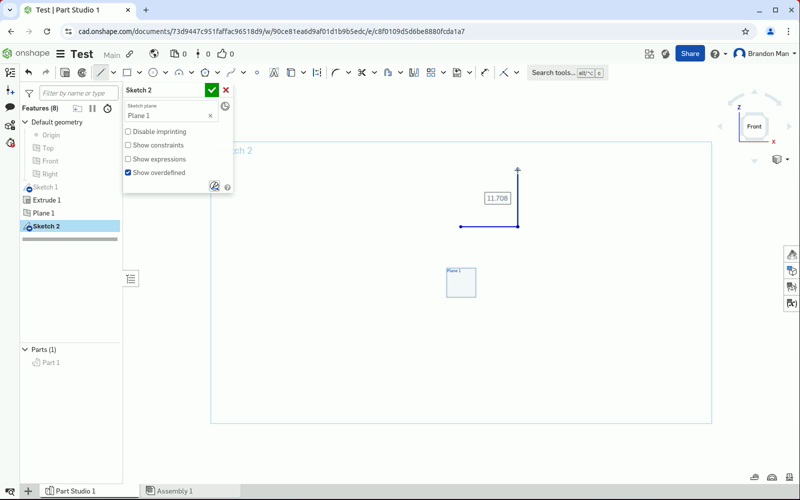
mouse_move(547, 169)
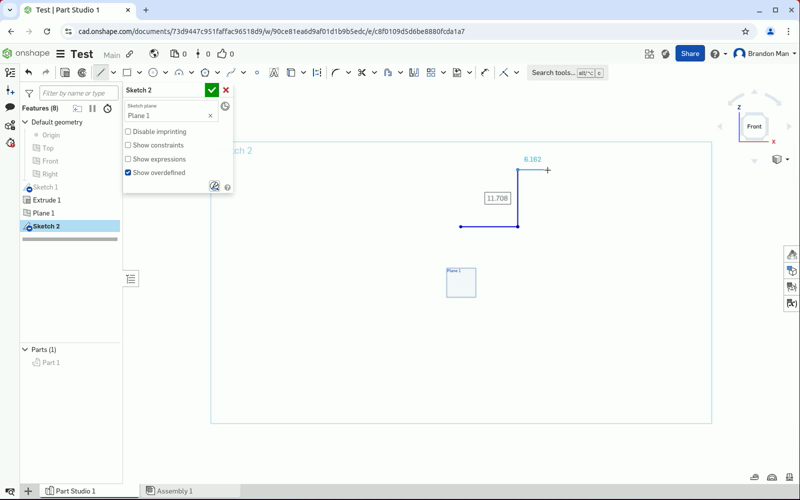
mouse_move(460, 169)
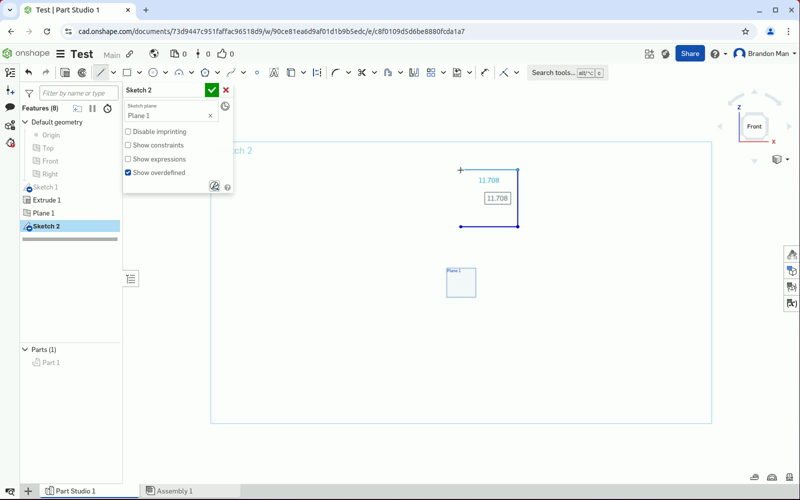
click(460, 169)
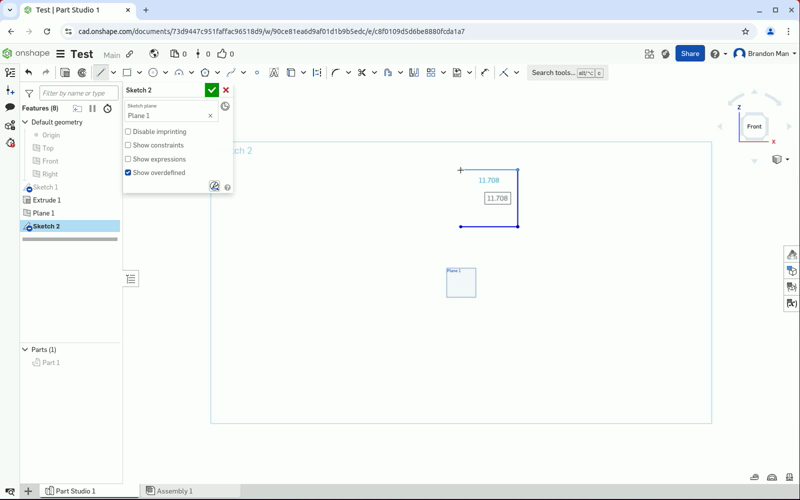
key_up(shift)
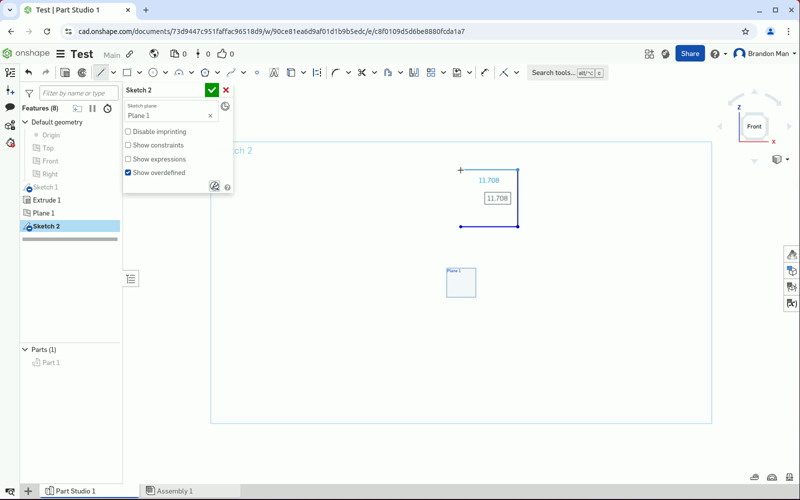
mouse_move(490, 169)
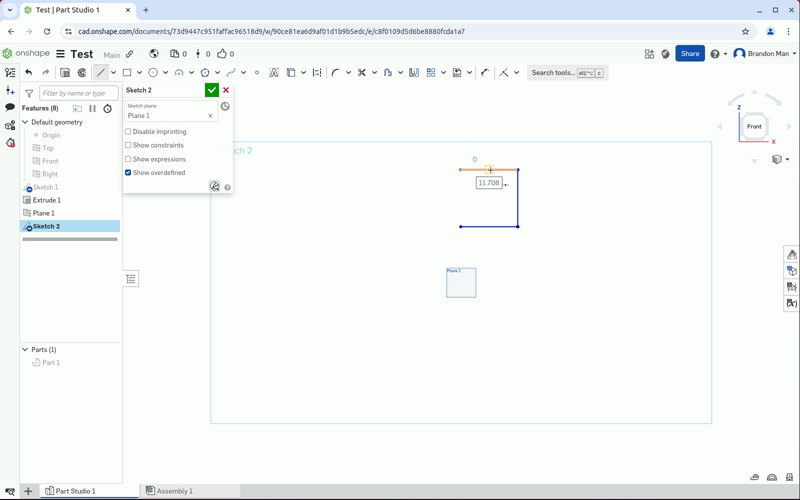
key_down(shift)
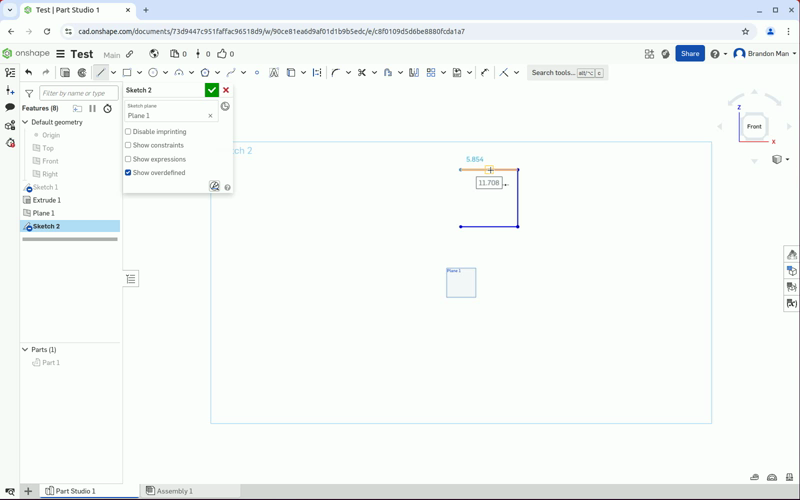
mouse_move(460, 226)
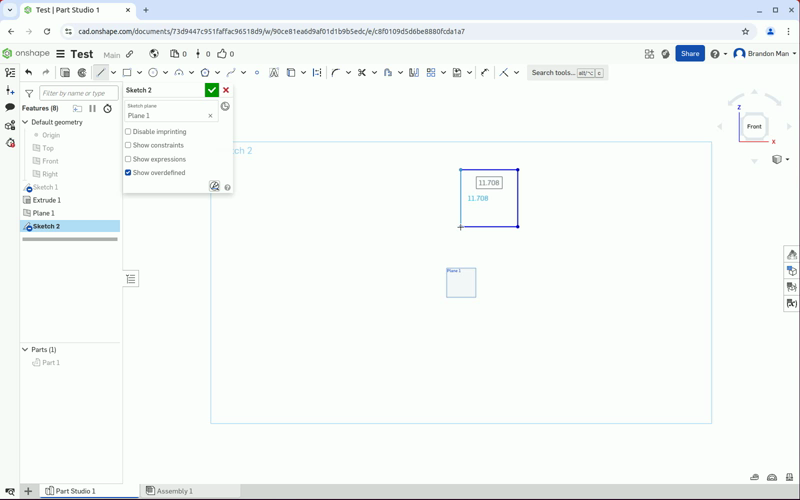
key_up(shift)
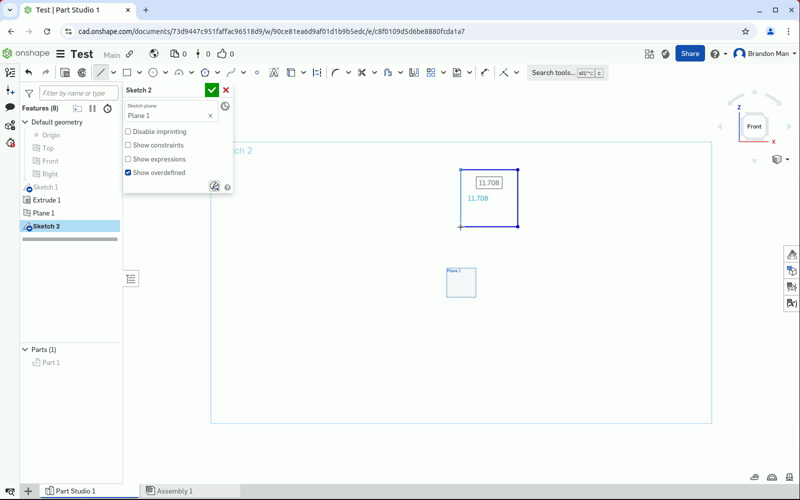
click(460, 226)
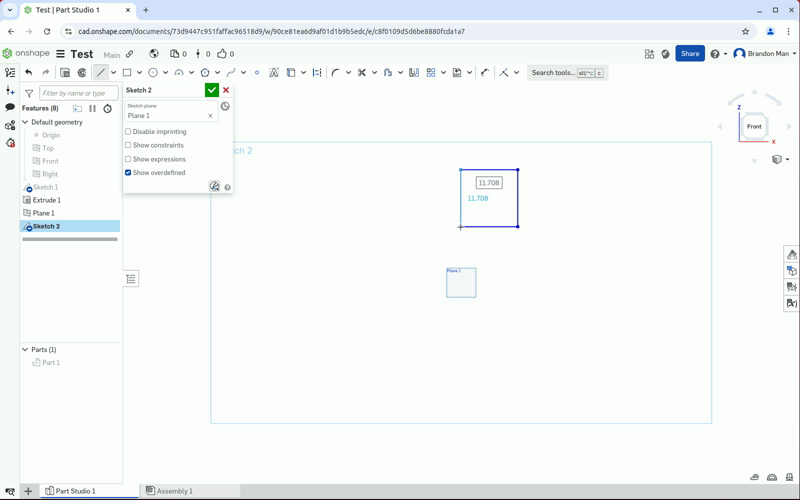
key(esc)
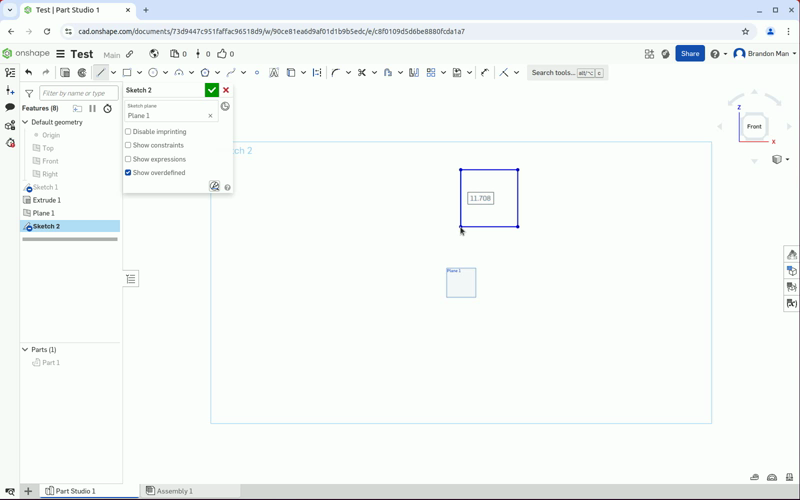
mouse_move(498, 202)
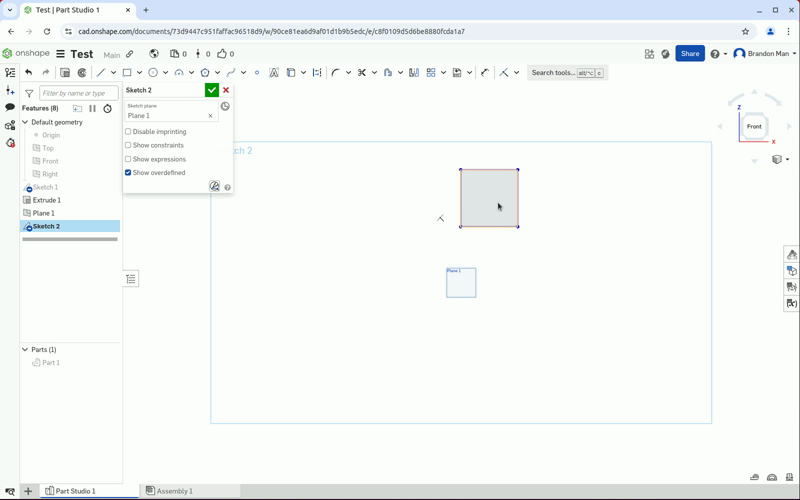
click(498, 202)
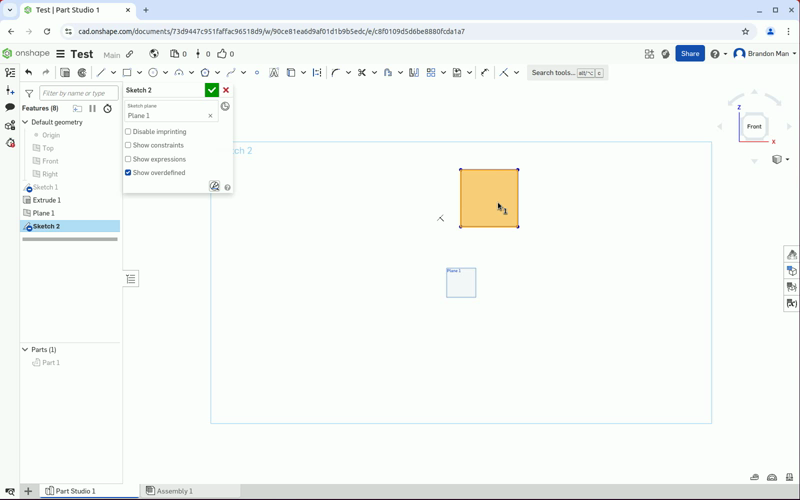
mouse_move(73, 352)
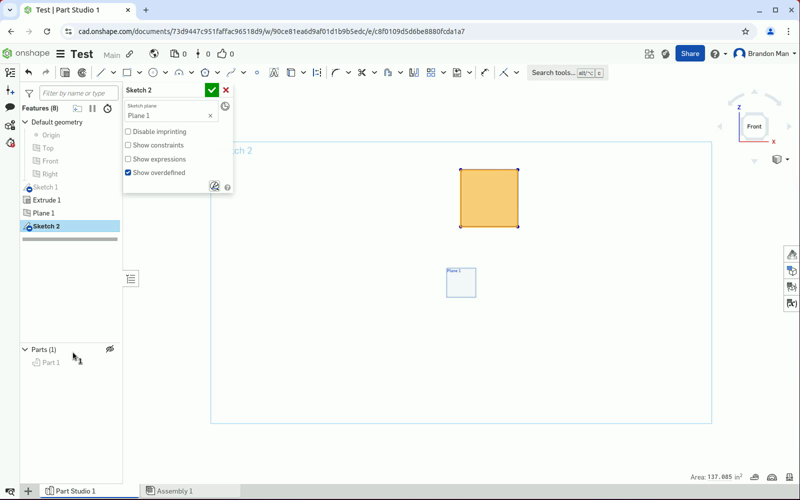
key(shift+y)
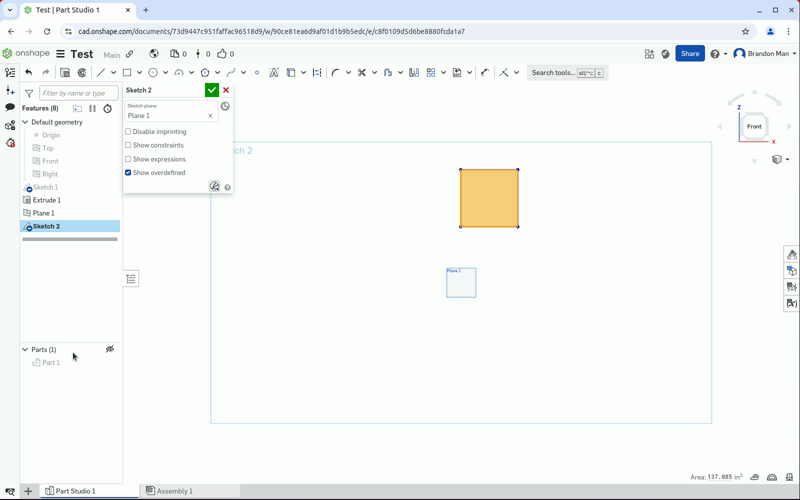
key(shift+e)
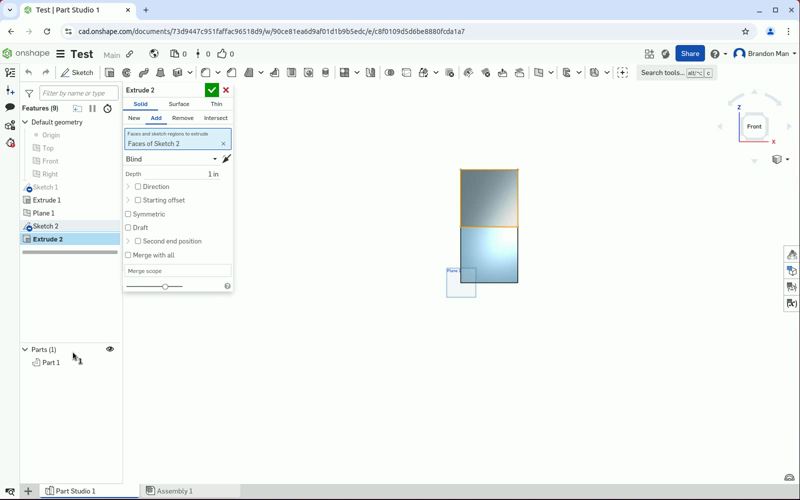
mouse_move(143, 106)
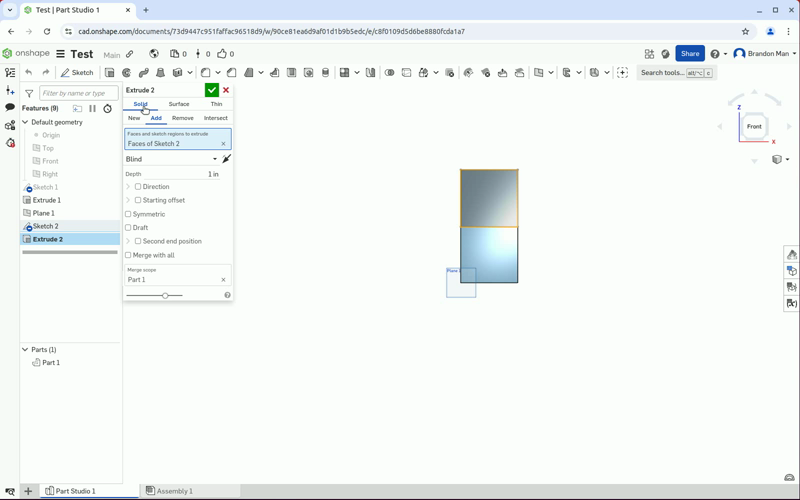
click(143, 106)
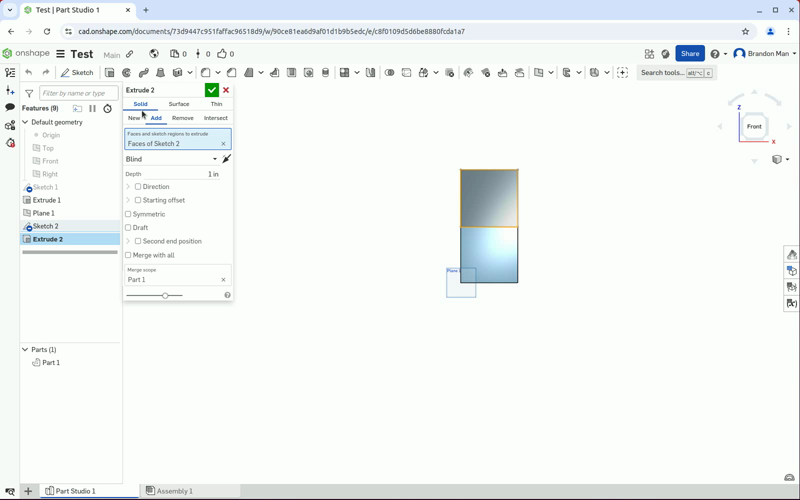
mouse_move(137, 120)
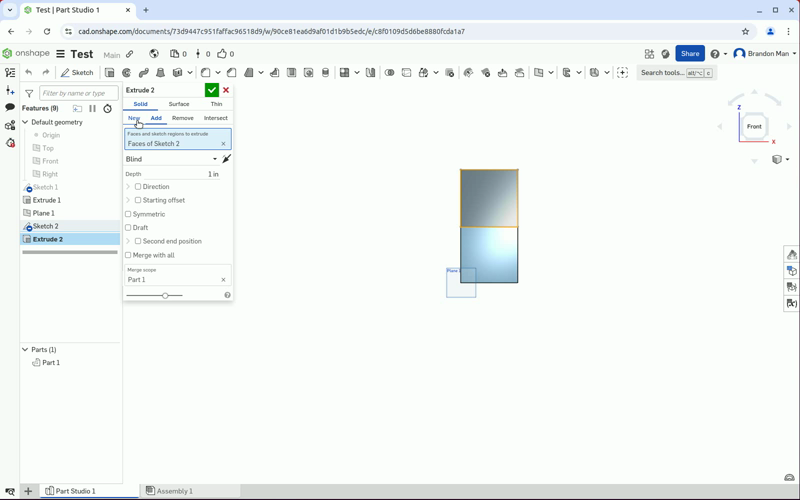
click(137, 120)
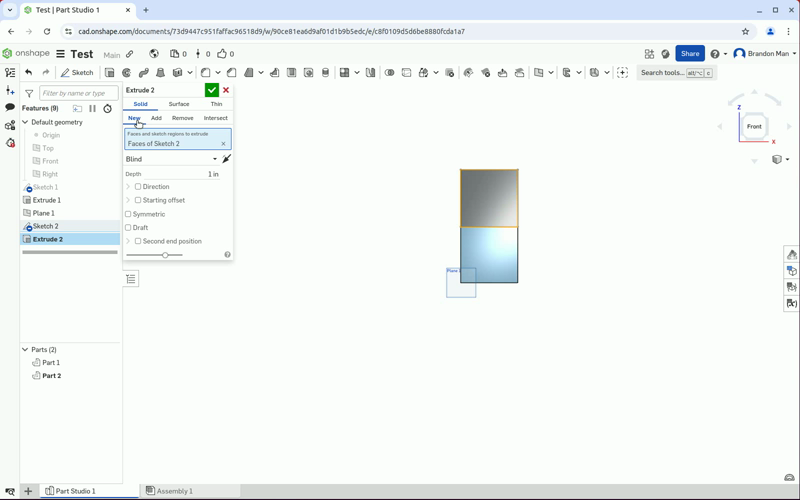
key(tab, 4)
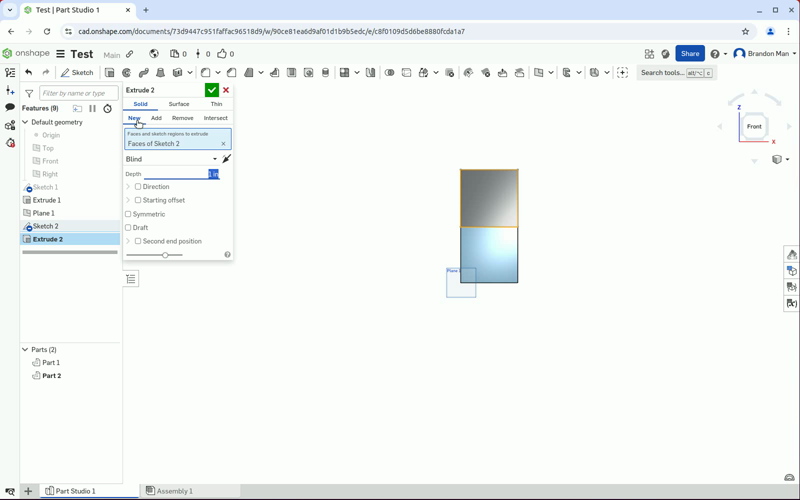
text(11.554)
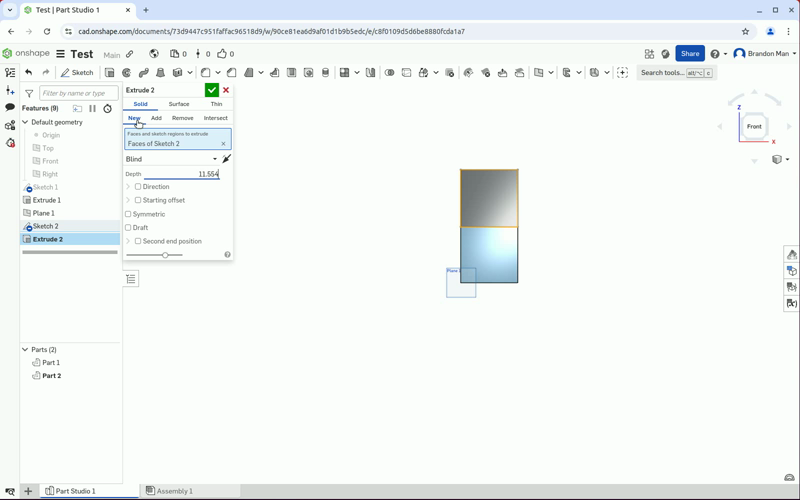
key(enter)
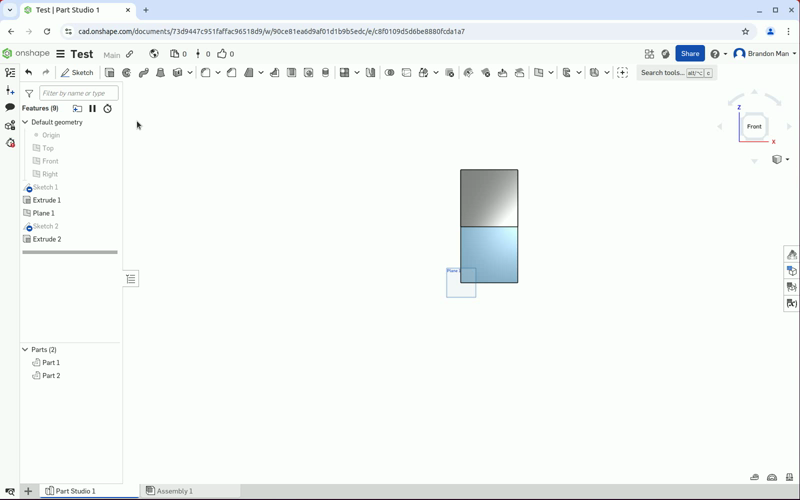
key(shift+h)
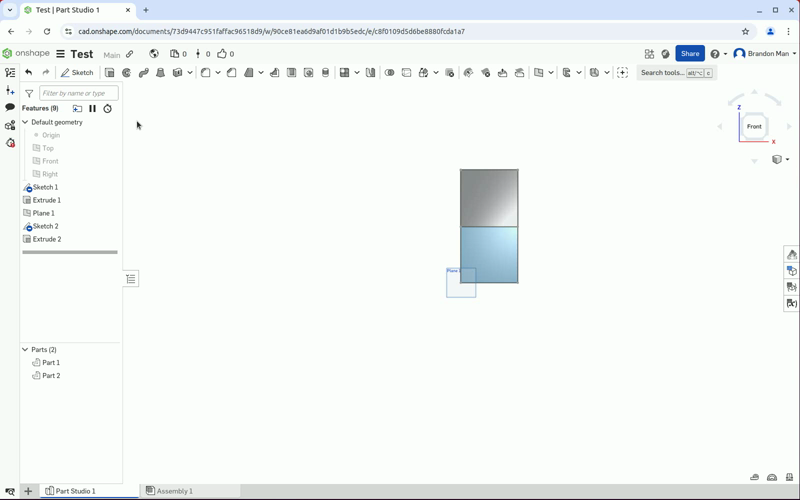
key(shift+h)
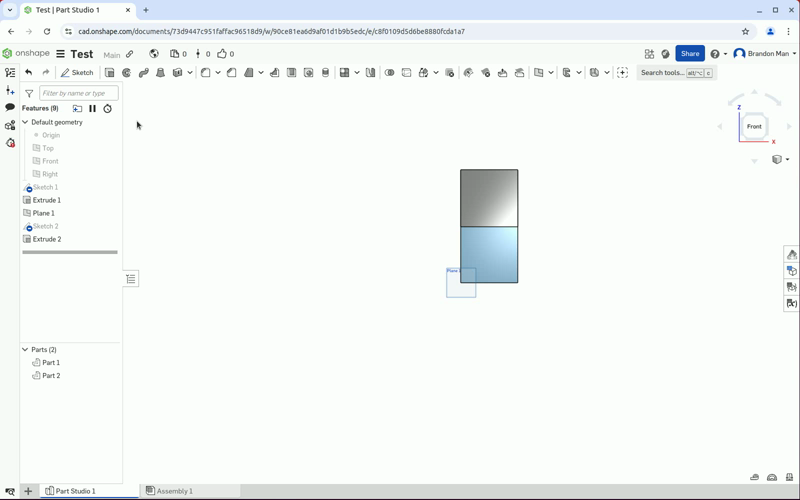
mouse_move(73, 189)
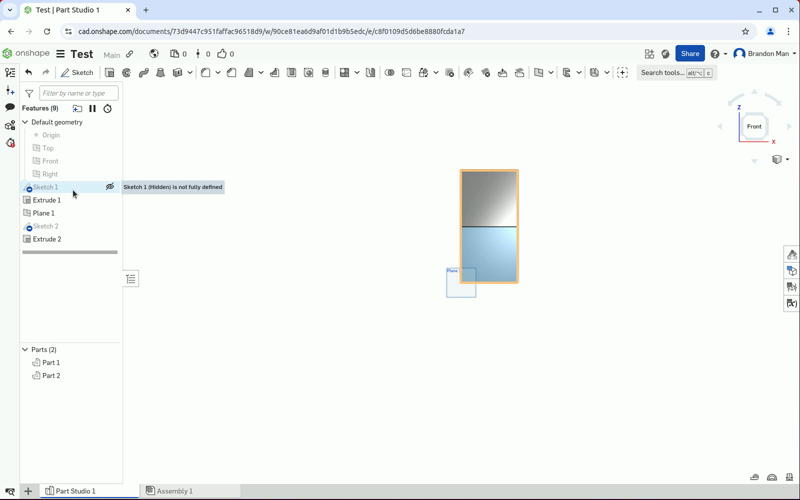
click(73, 189)
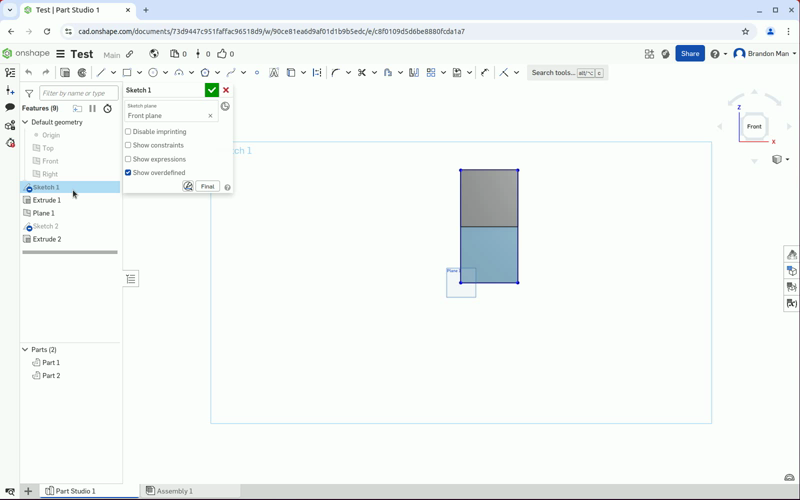
mouse_move(229, 92)
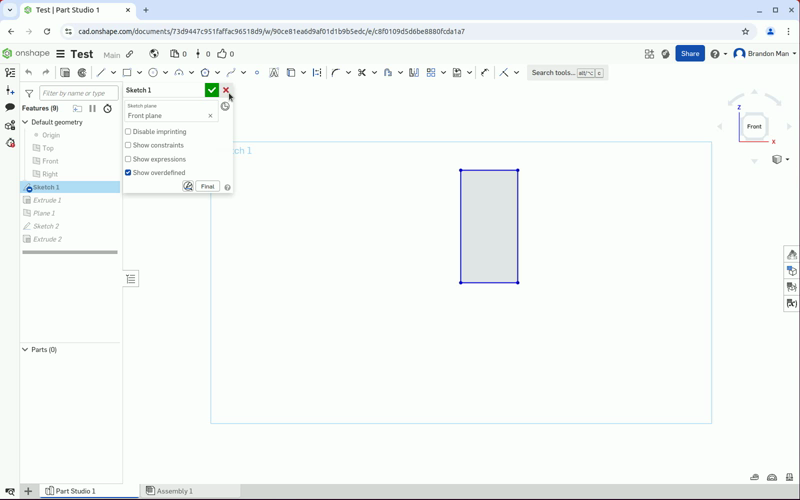
click(229, 92)
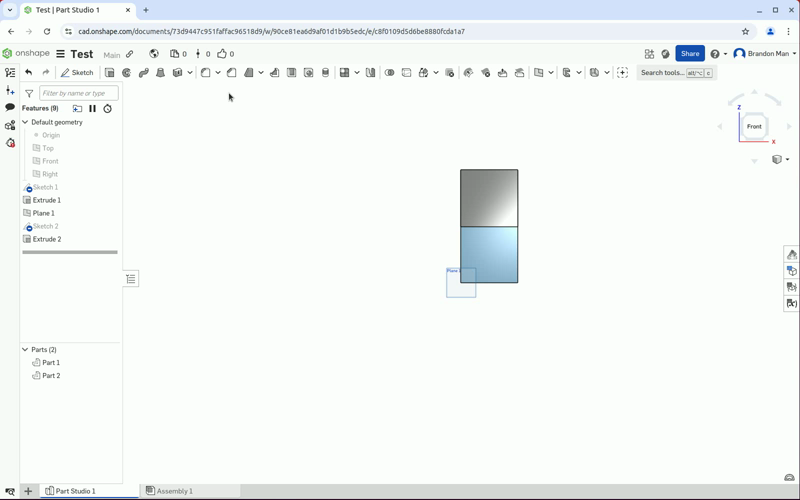
mouse_move(73, 352)
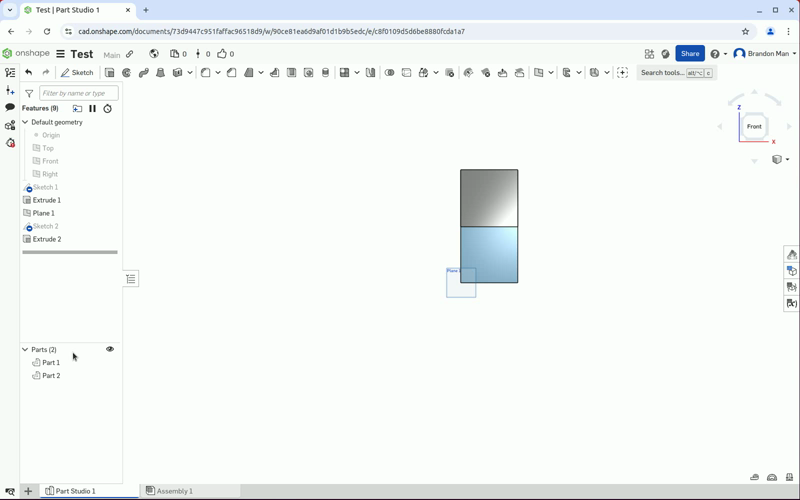
key(y)
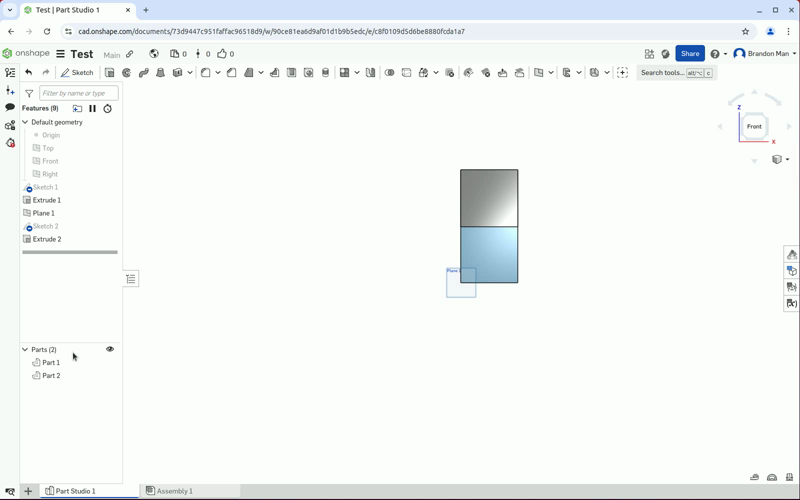
key(shift+p)
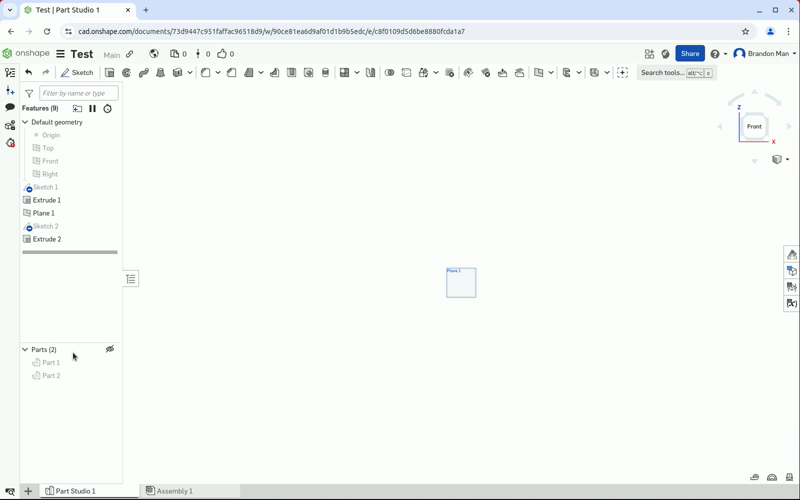
key(space)
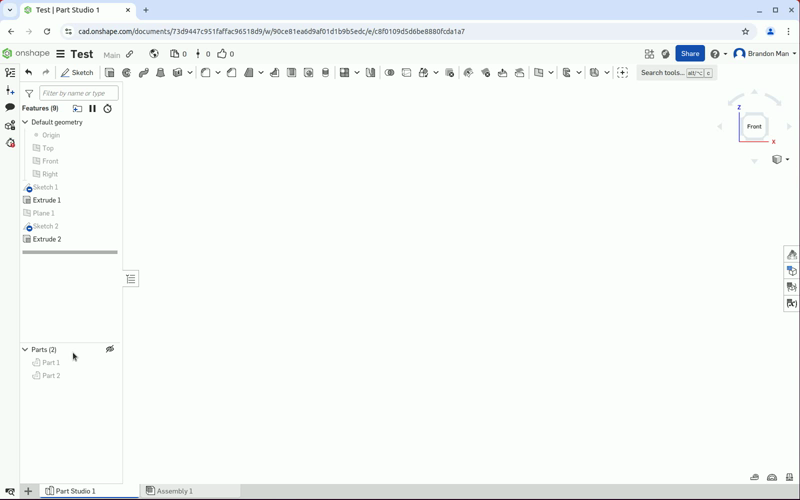
key_down(shift)
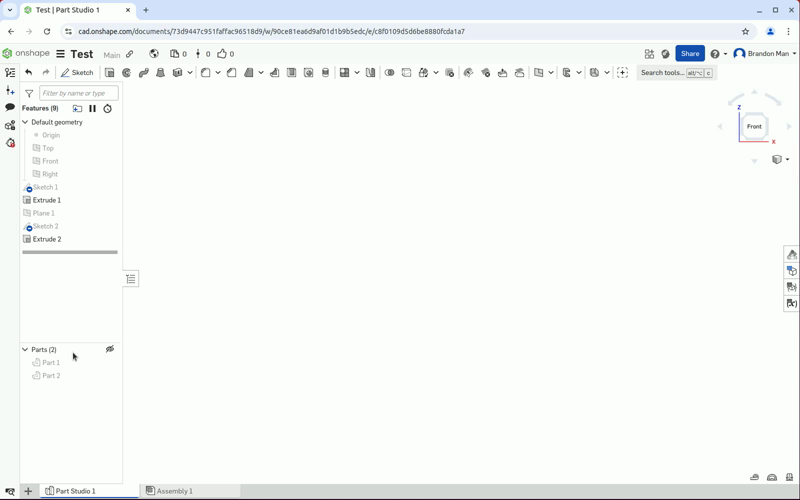
key(left)
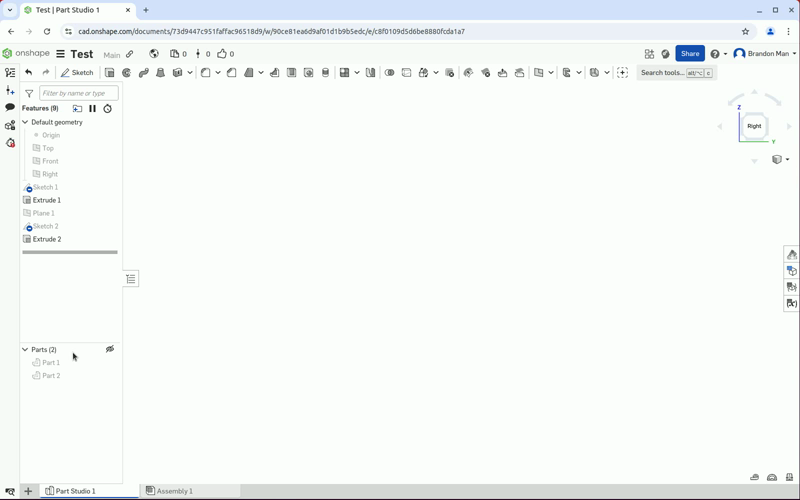
key_up(shift)
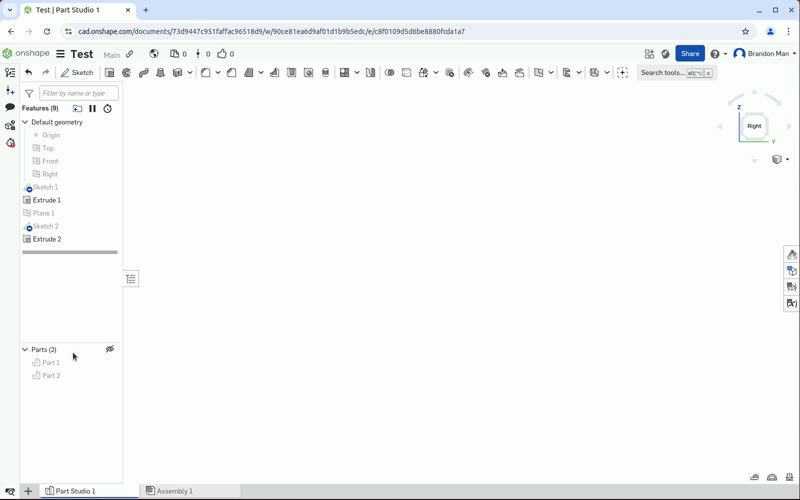
mouse_move(73, 352)
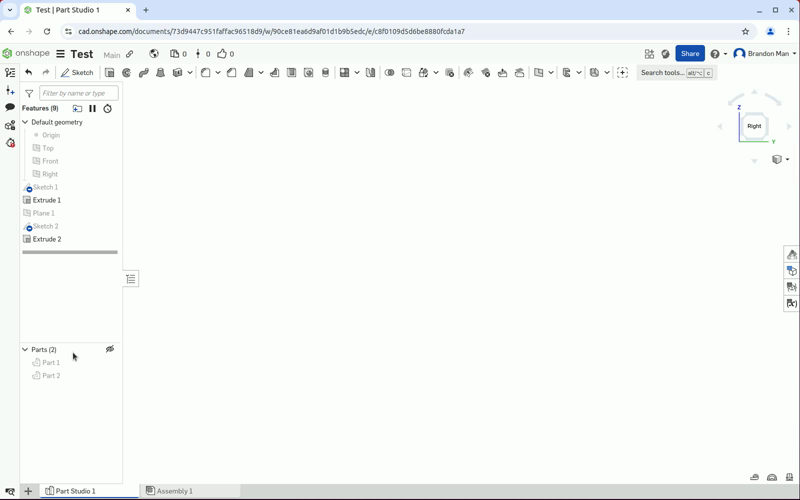
key(shift+y)
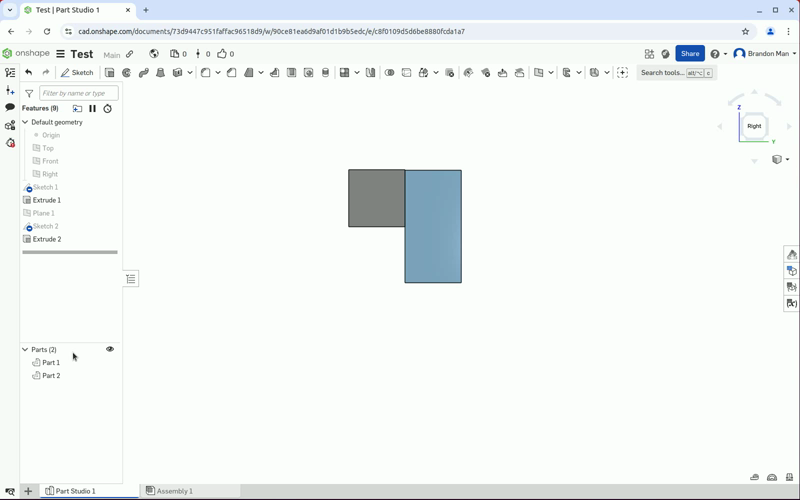
mouse_move(541, 75)
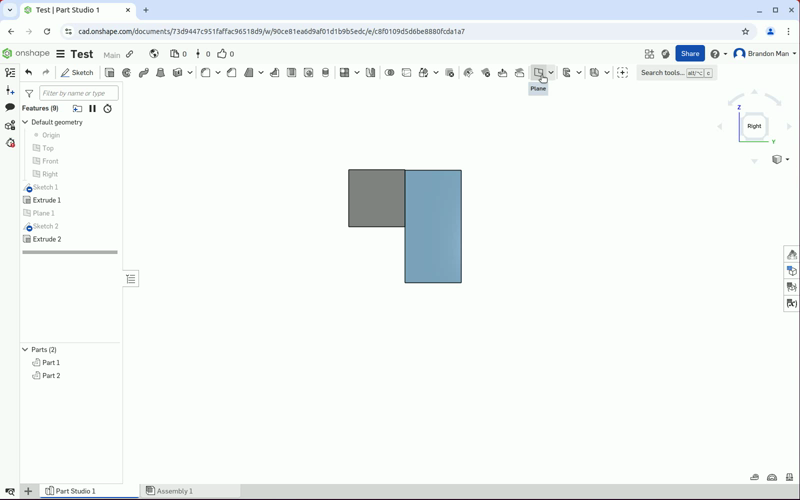
click(541, 75)
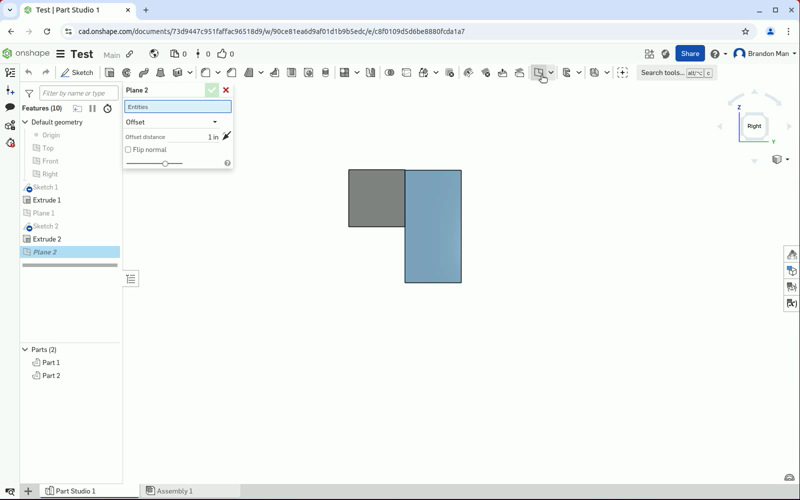
mouse_move(73, 176)
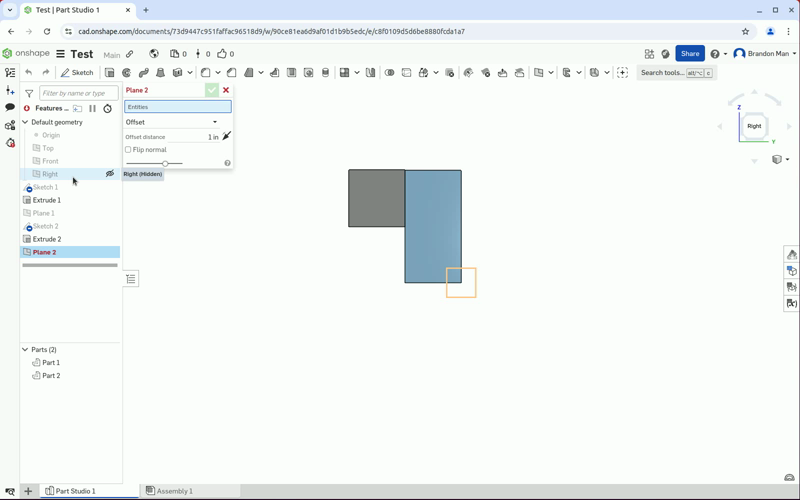
click(73, 176)
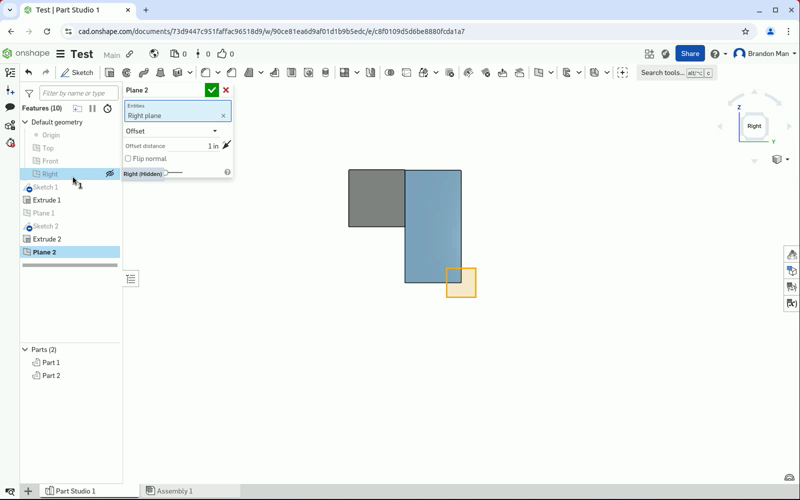
key(tab, 2)
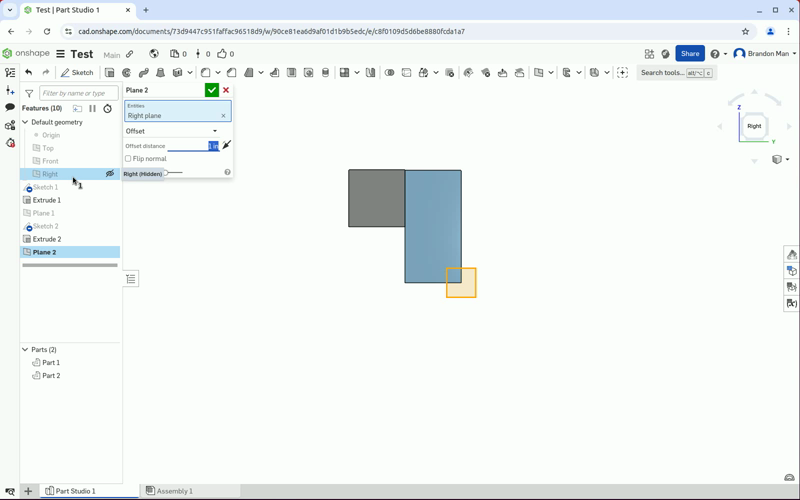
text(11.554)
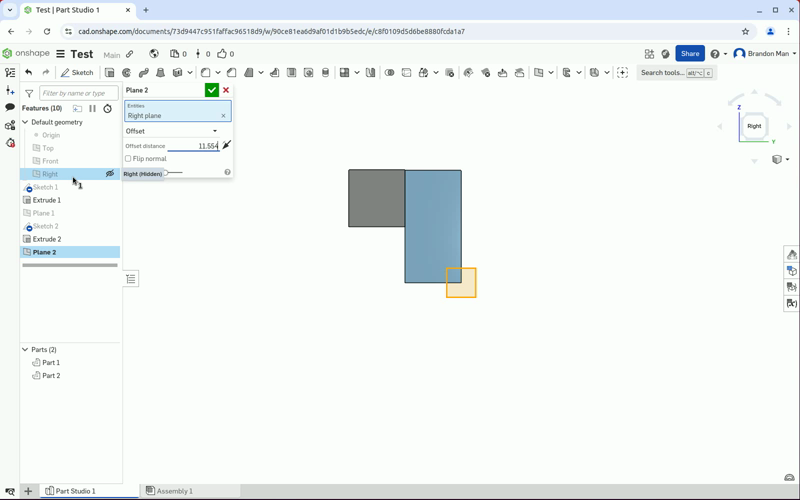
key(enter, 2)
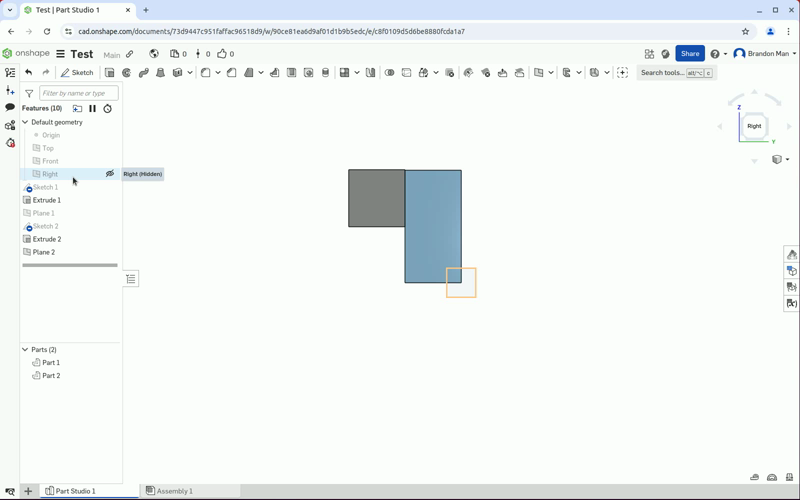
key(shift+s)
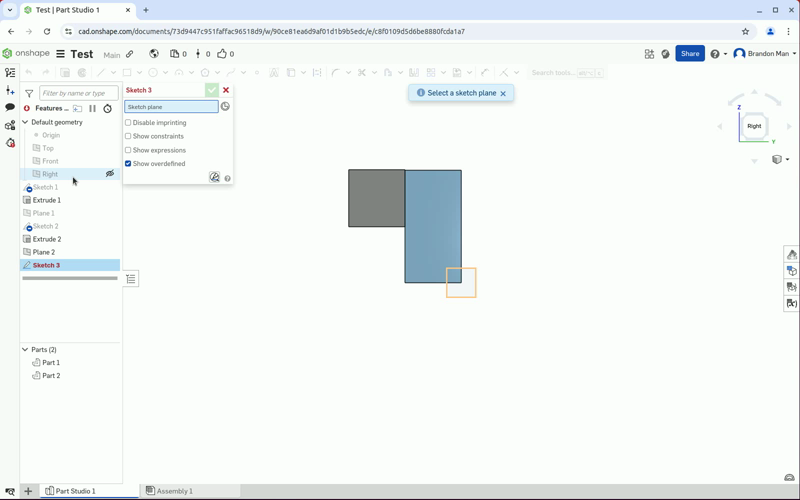
mouse_move(73, 254)
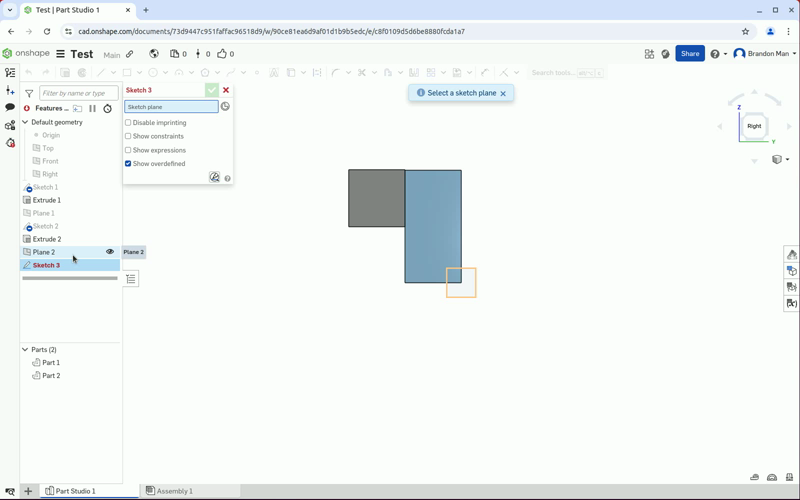
click(73, 254)
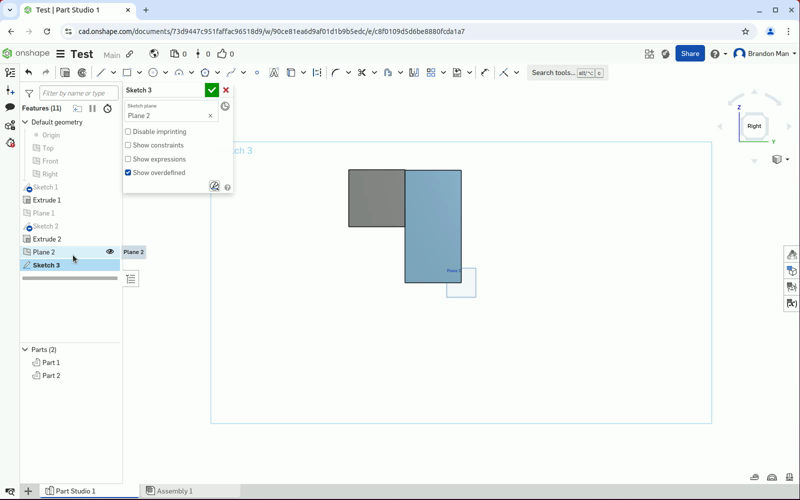
mouse_move(73, 352)
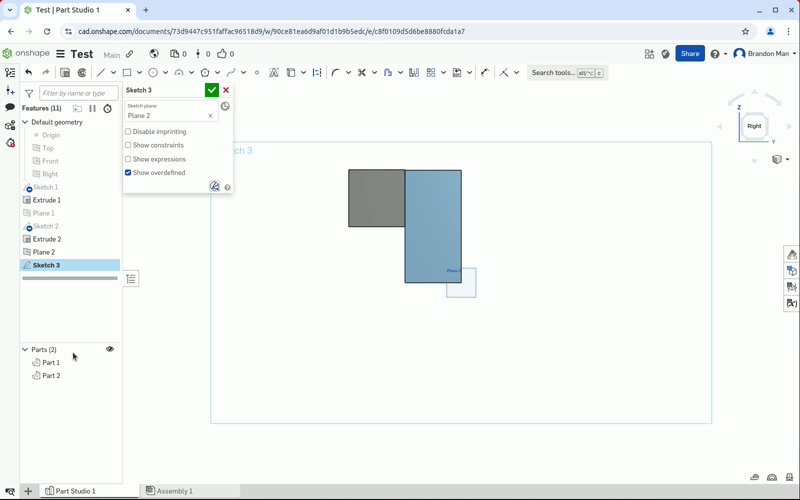
key(y)
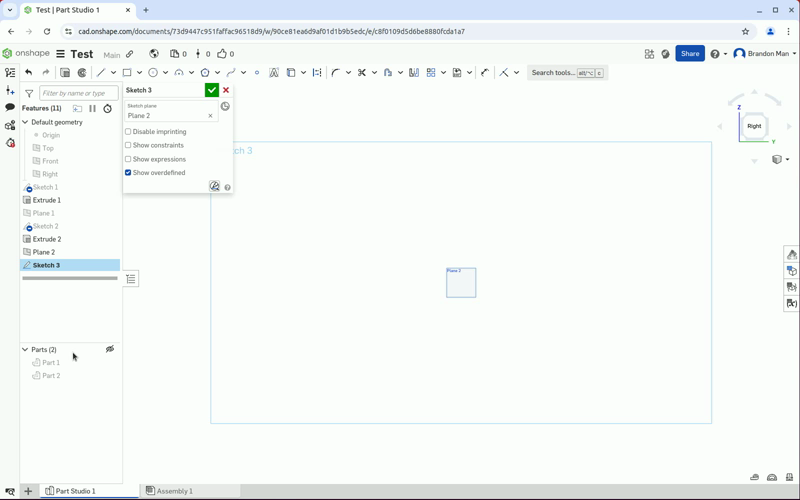
key(l)
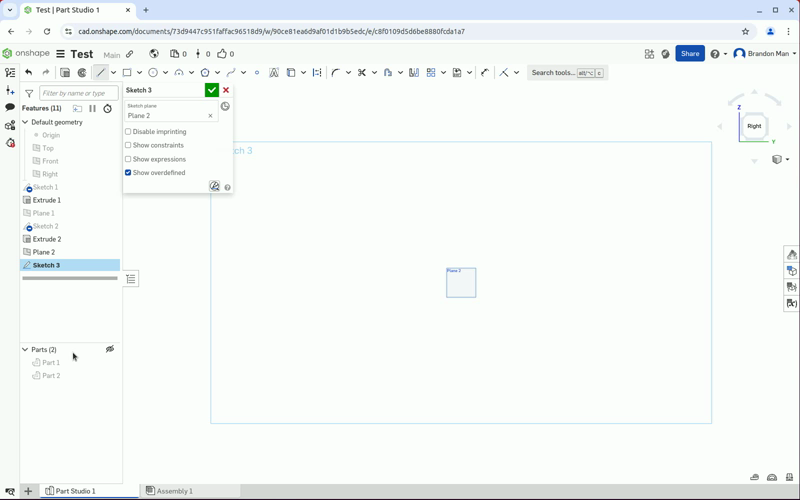
key_down(shift)
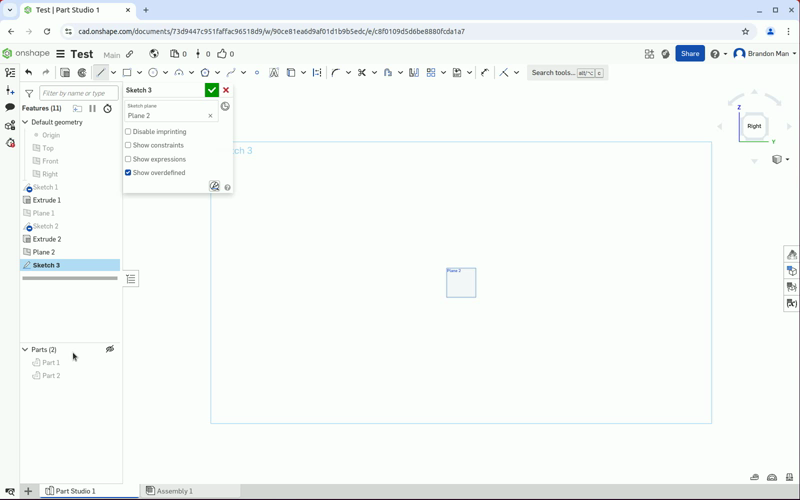
mouse_move(348, 282)
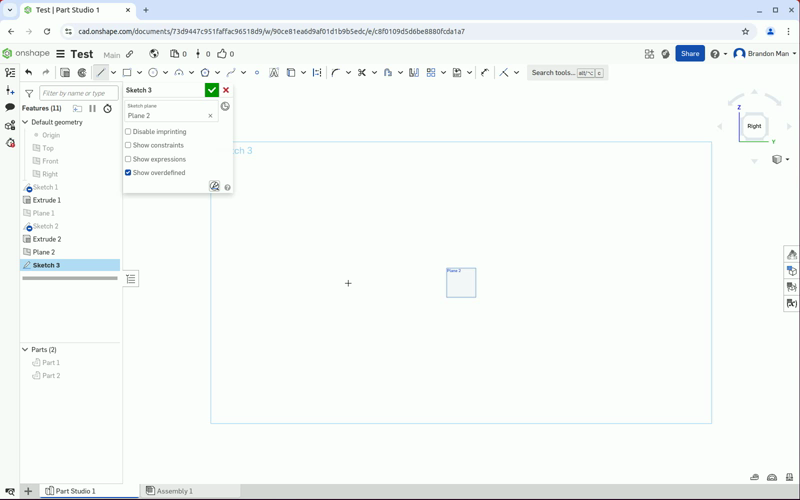
click(348, 282)
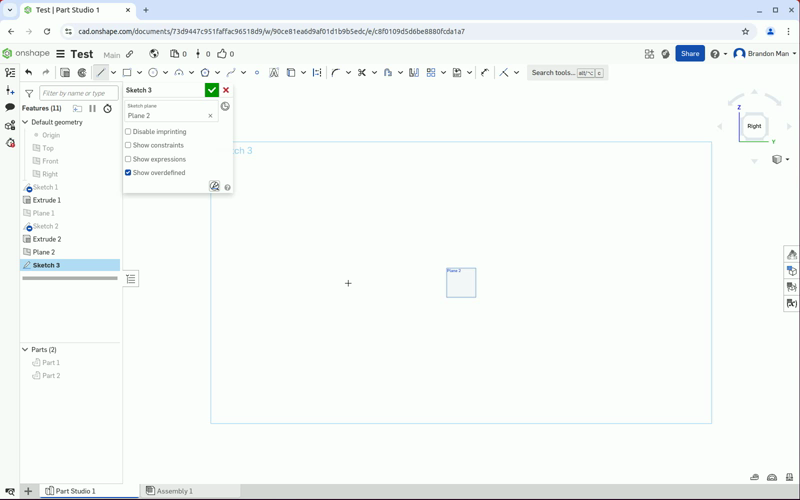
key_up(shift)
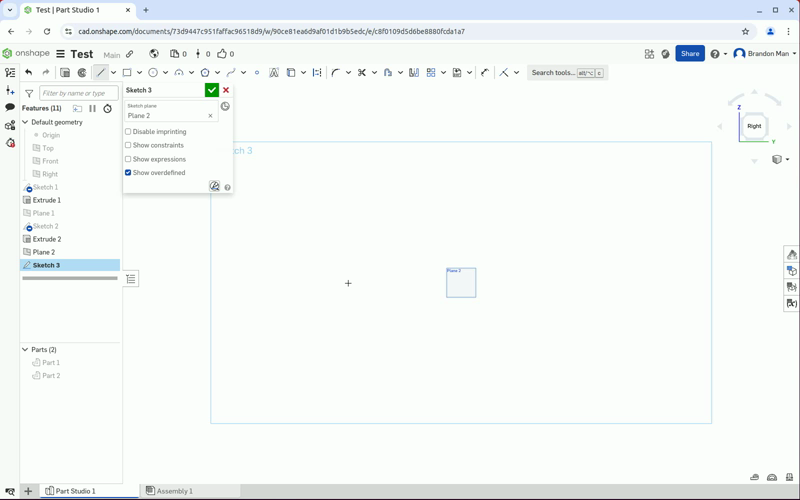
key_down(shift)
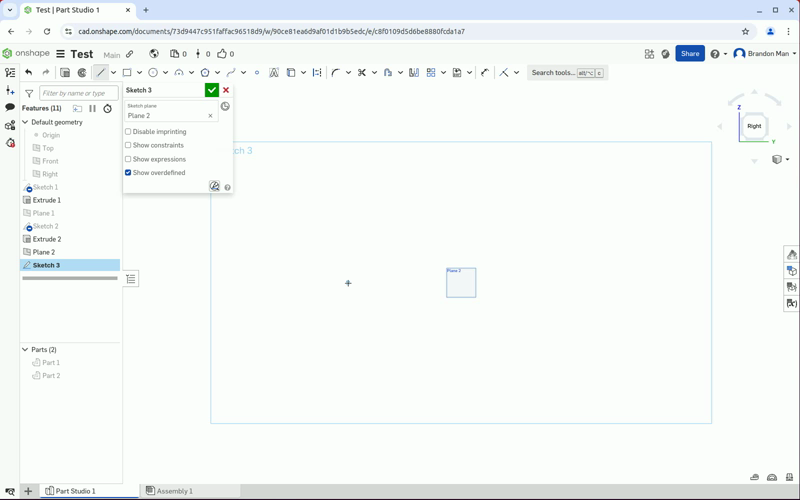
mouse_move(378, 282)
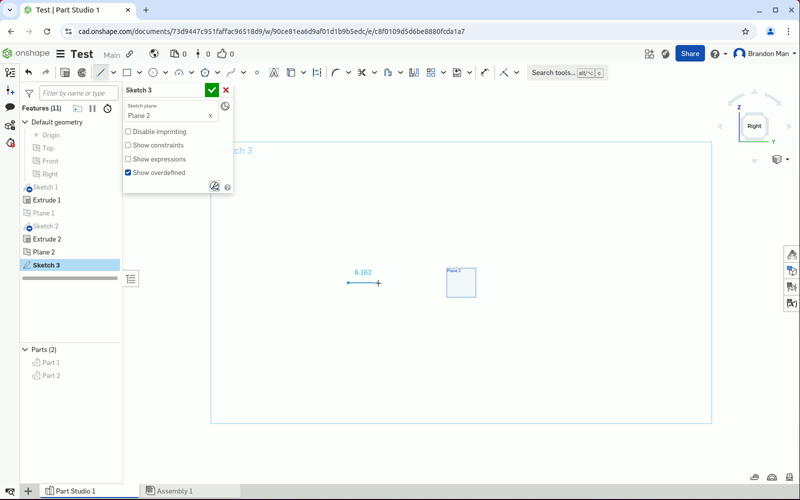
mouse_move(404, 282)
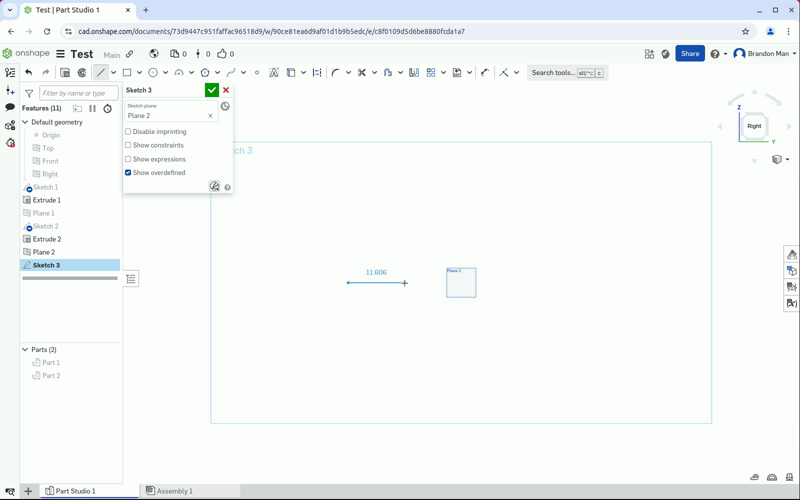
click(404, 282)
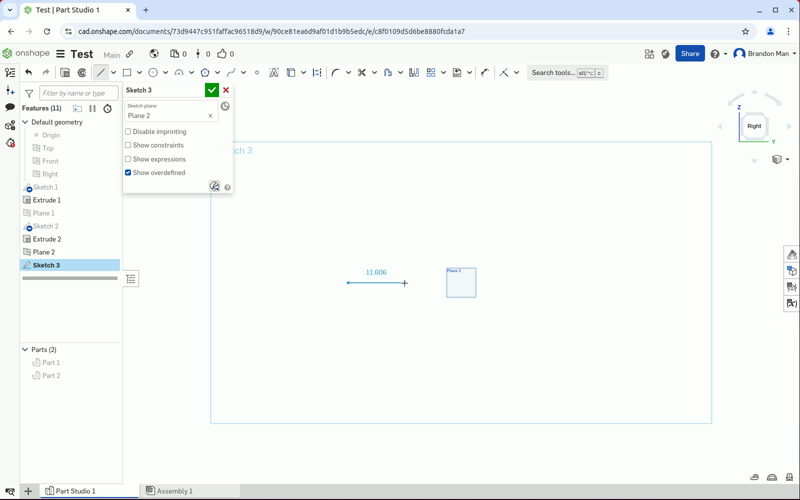
key_up(shift)
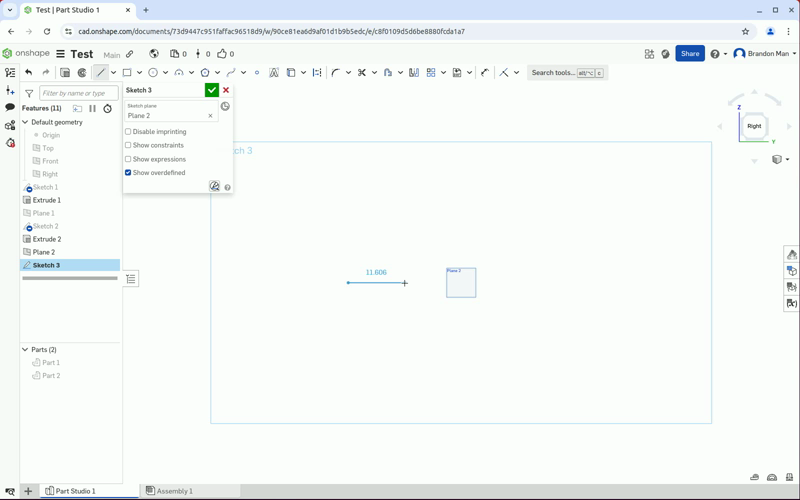
key_down(shift)
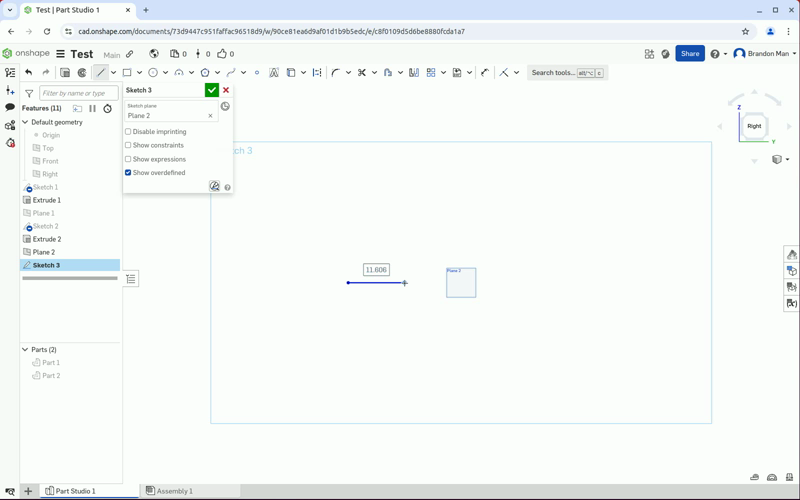
mouse_move(434, 282)
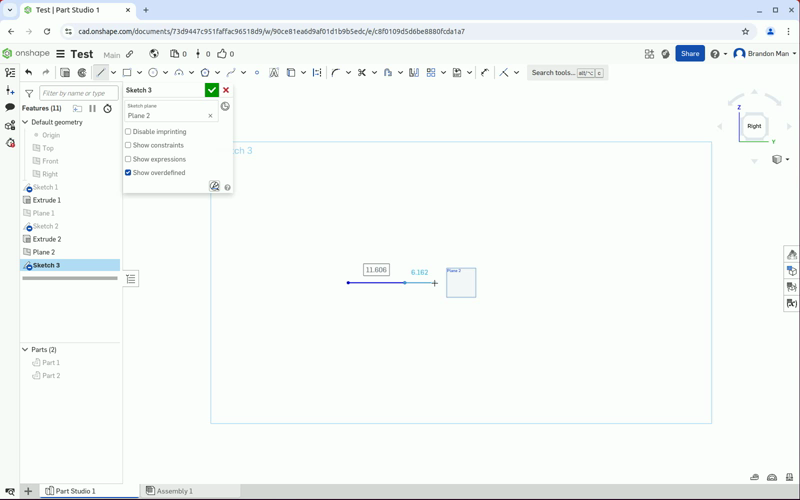
mouse_move(404, 226)
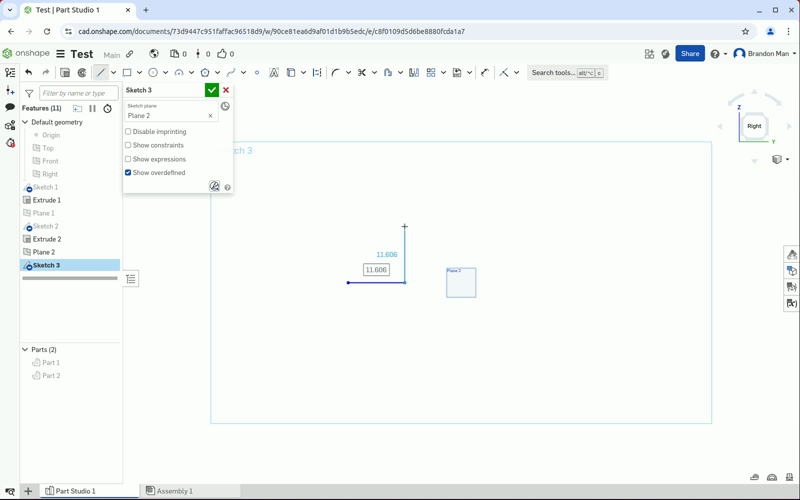
click(404, 226)
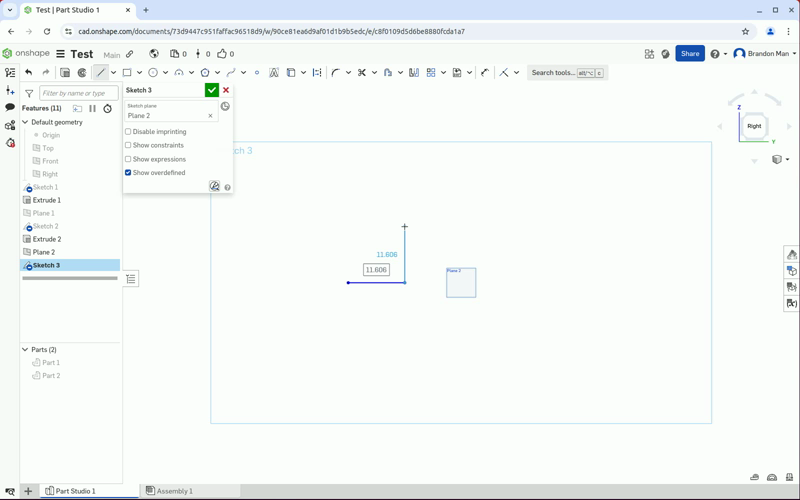
key_up(shift)
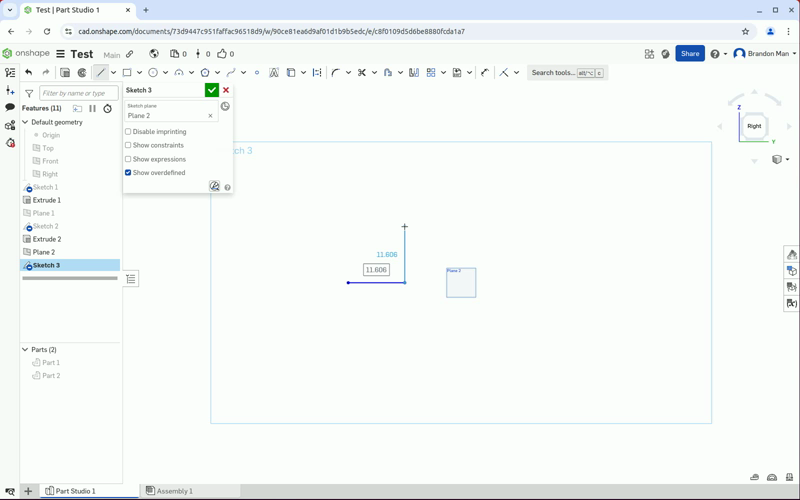
key_down(shift)
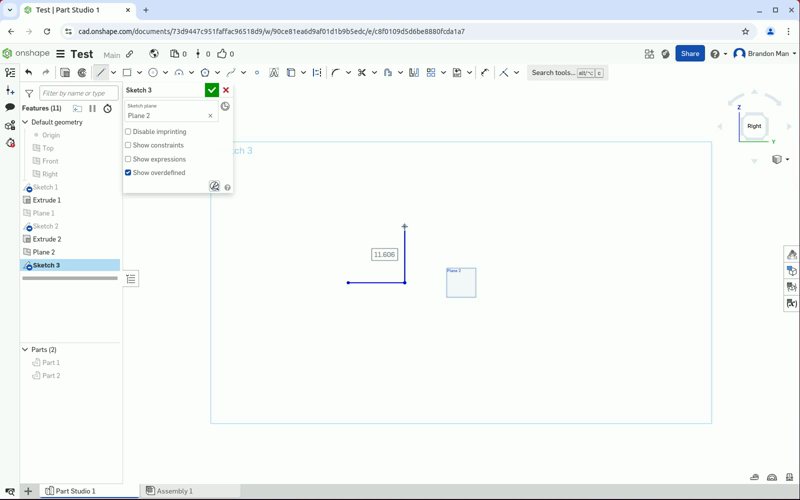
mouse_move(434, 226)
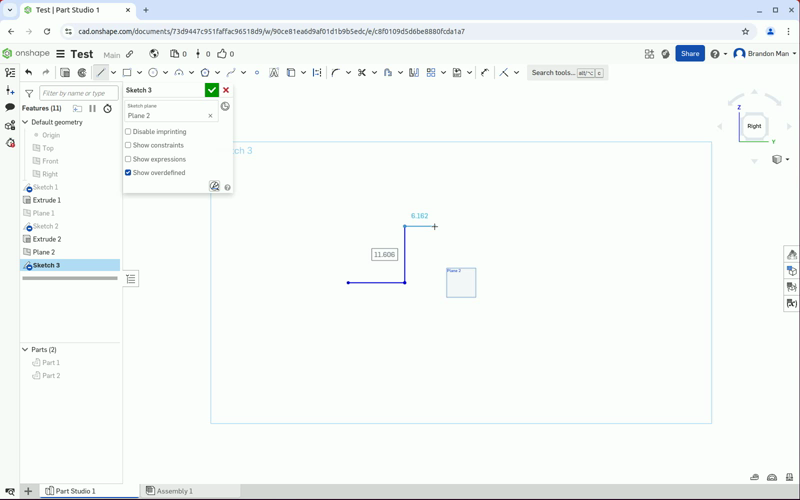
mouse_move(348, 226)
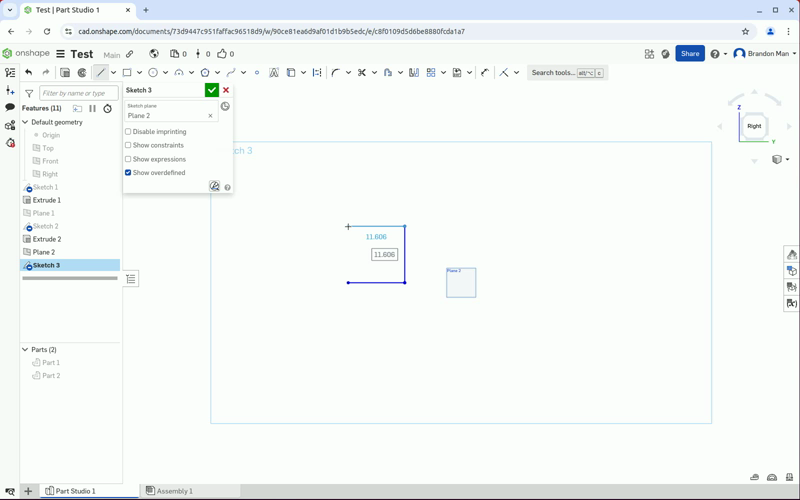
click(348, 226)
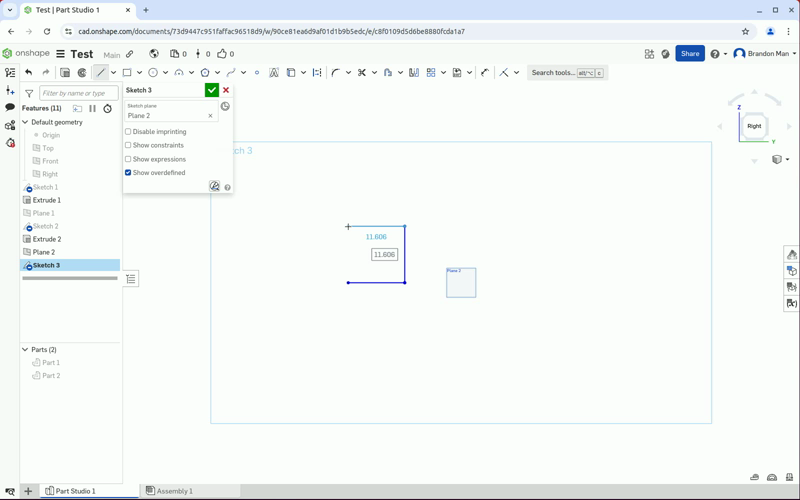
key_up(shift)
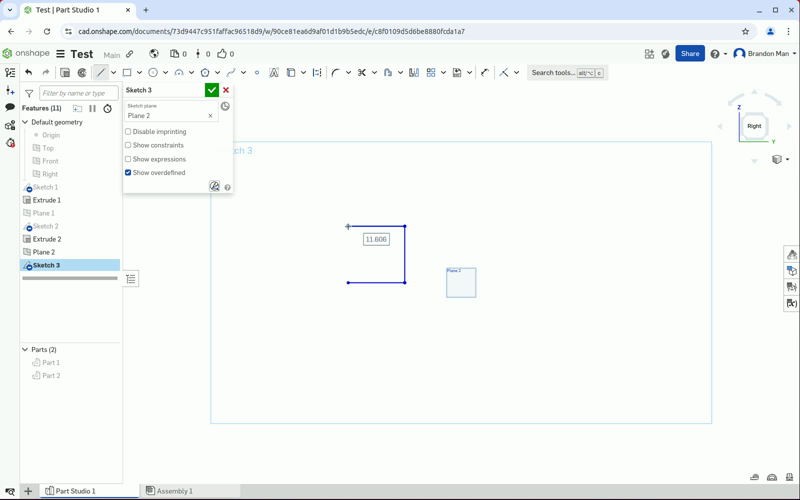
mouse_move(378, 226)
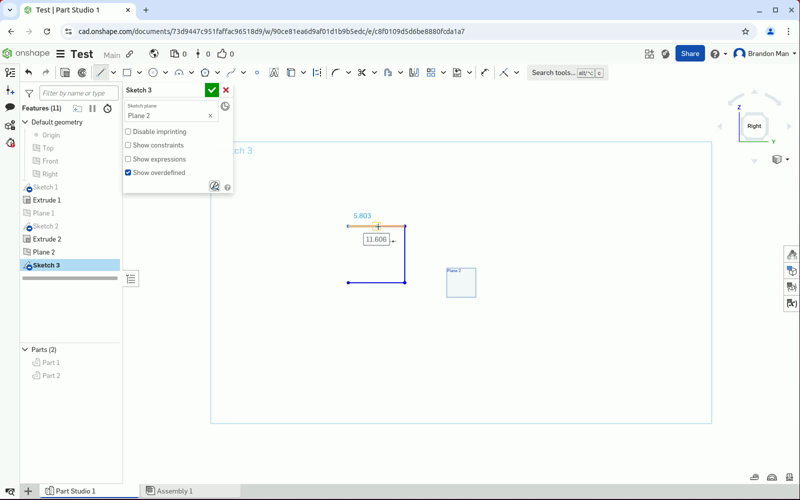
key_down(shift)
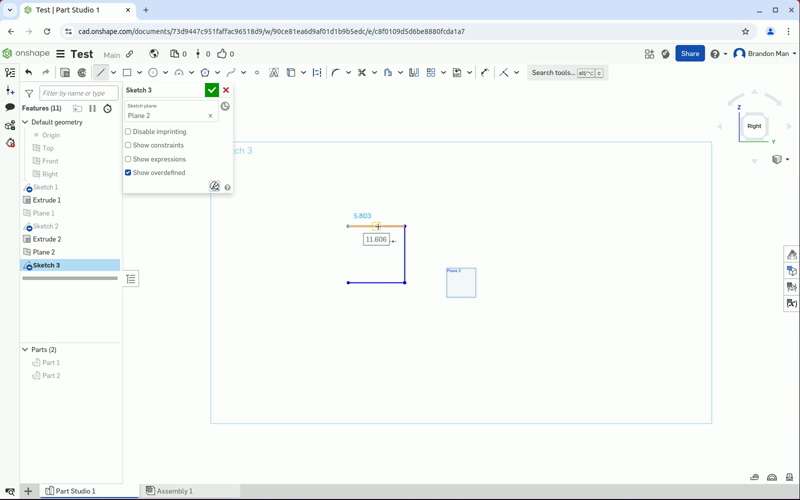
mouse_move(348, 282)
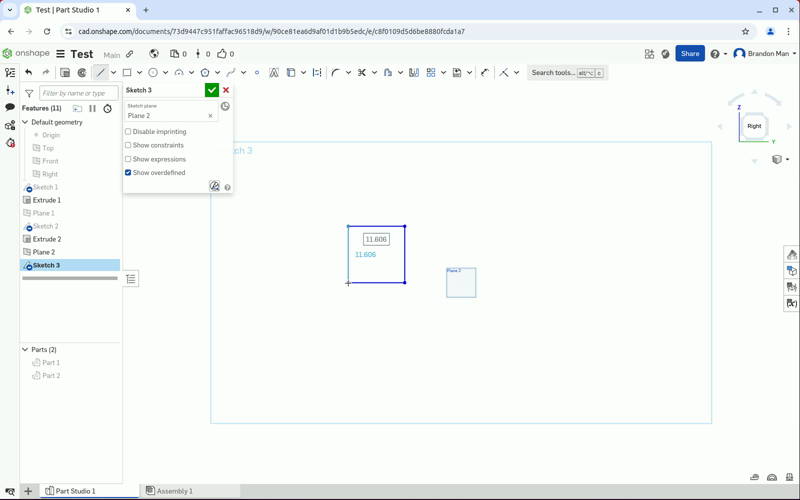
key_up(shift)
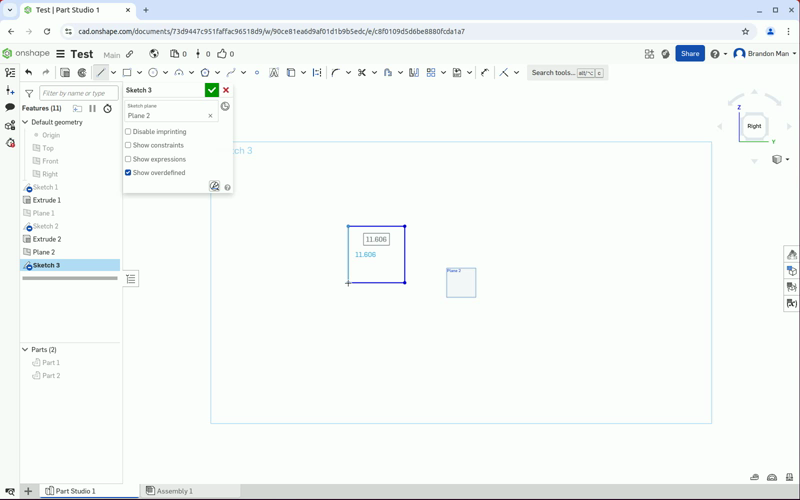
click(348, 282)
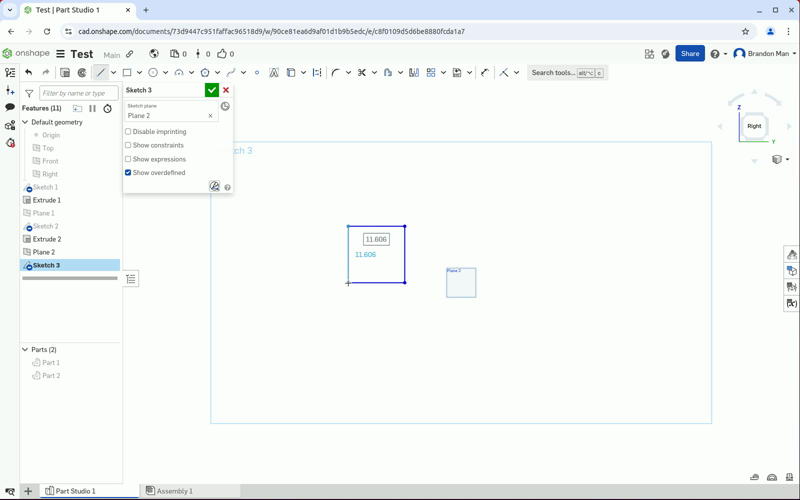
key(esc)
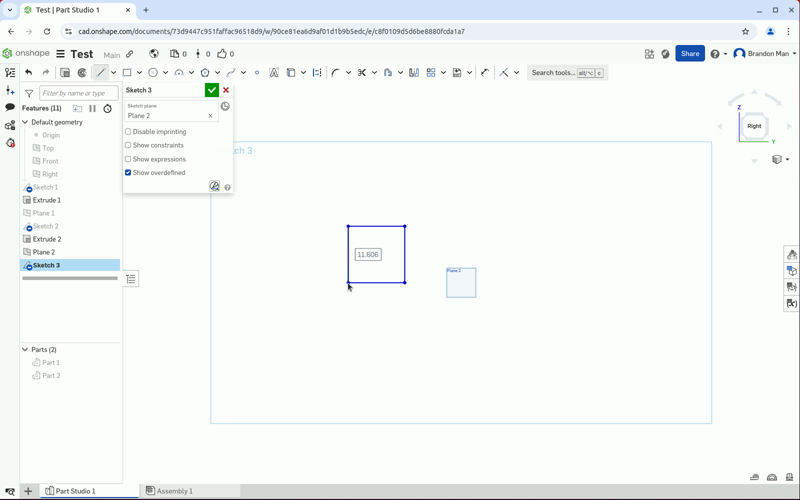
mouse_move(382, 270)
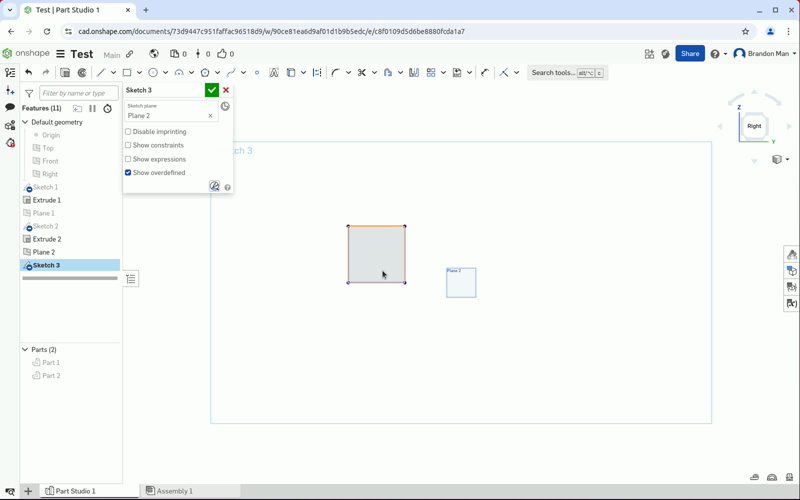
click(382, 270)
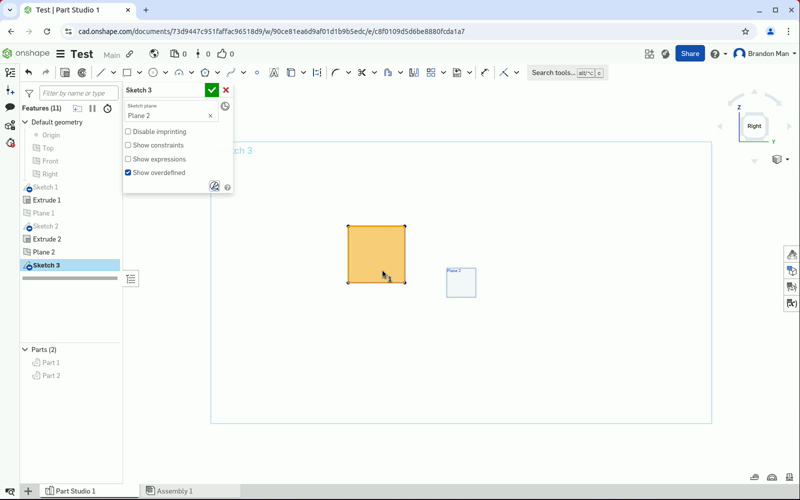
mouse_move(73, 352)
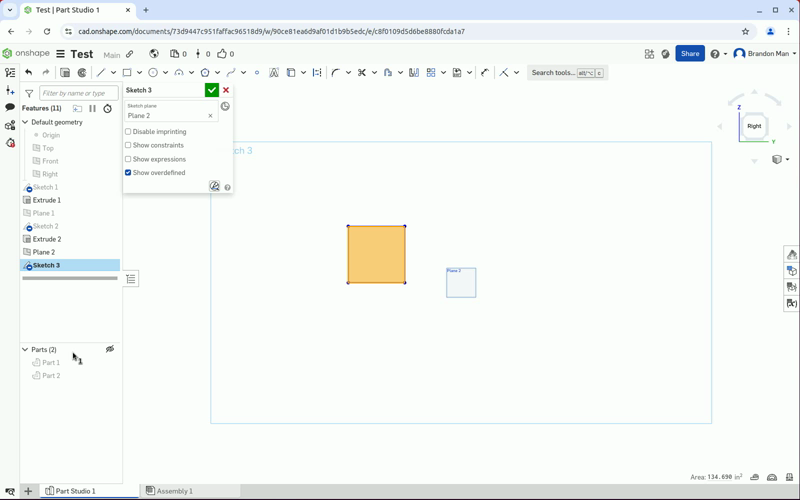
key(shift+y)
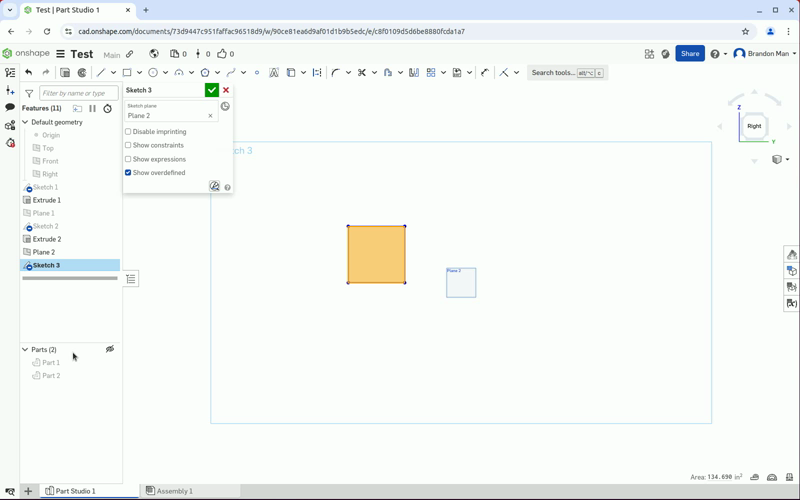
key(shift+e)
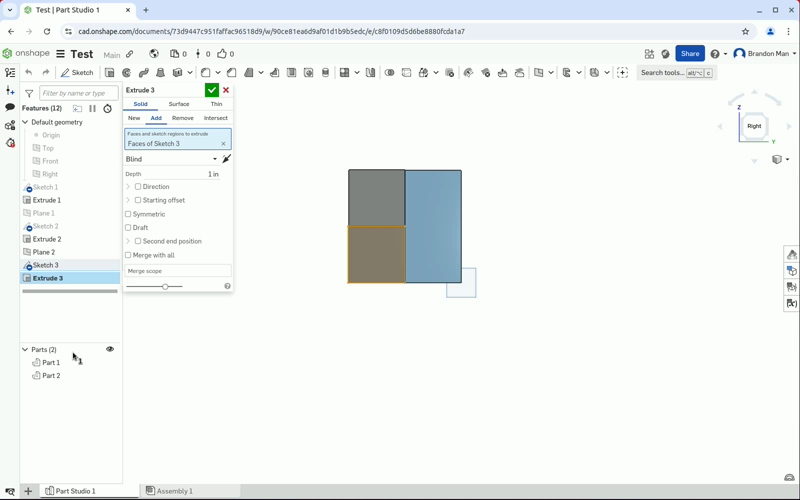
mouse_move(143, 106)
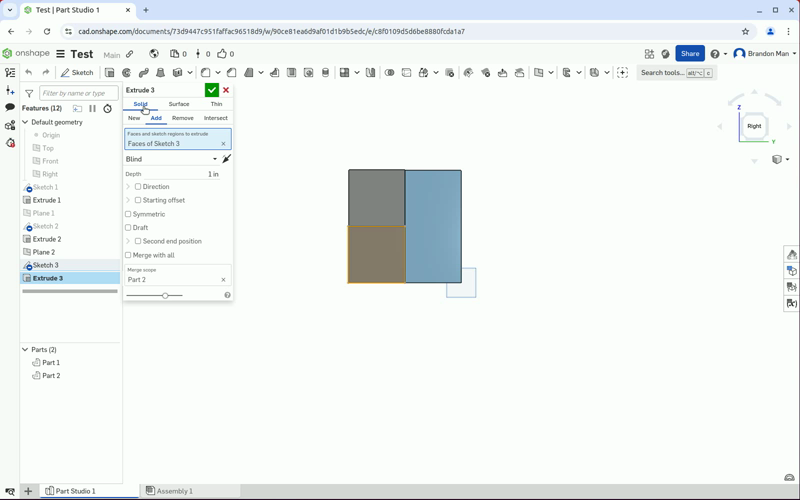
click(143, 106)
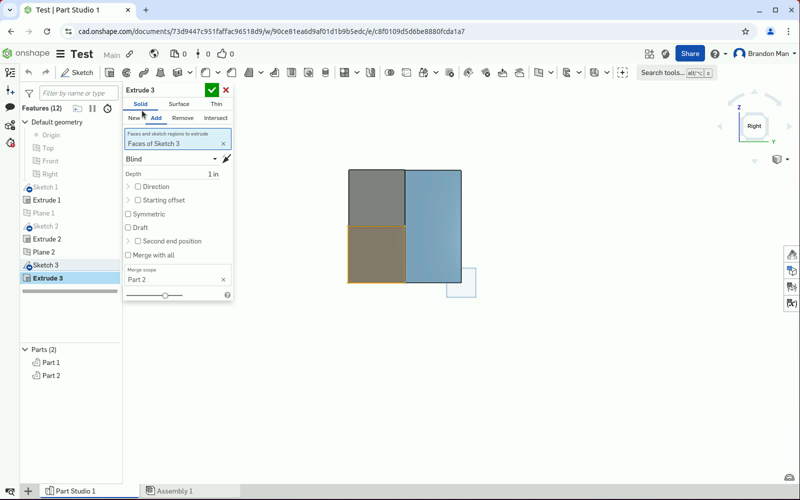
mouse_move(137, 120)
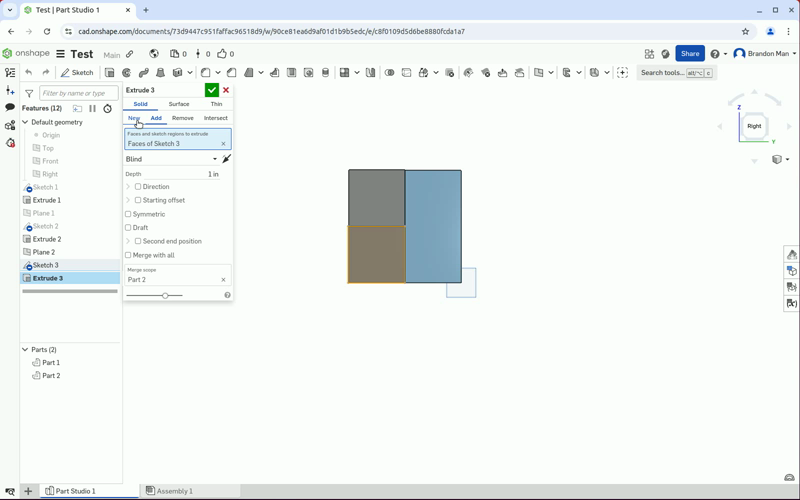
click(137, 120)
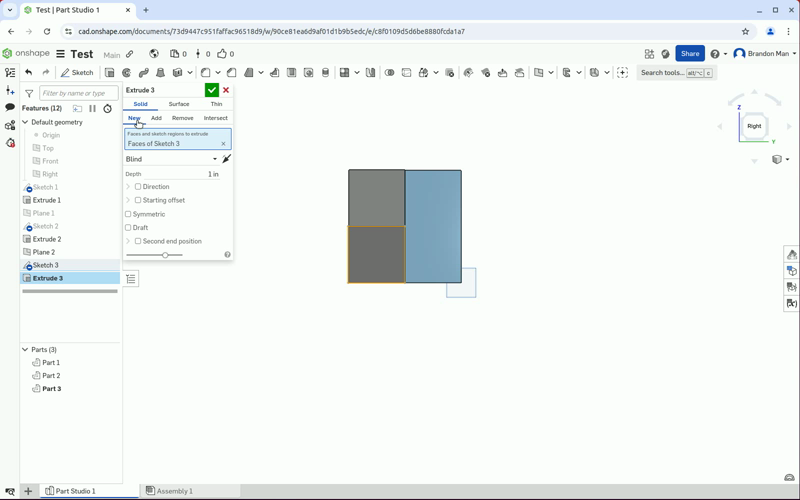
key(tab, 4)
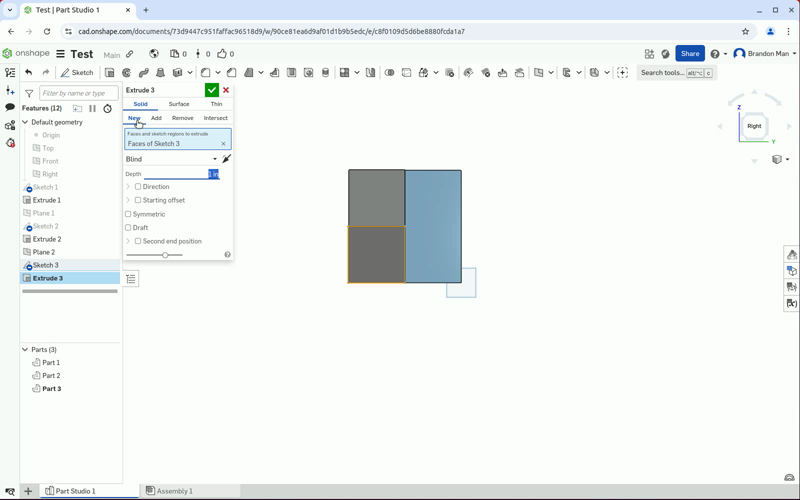
text(-11.554)
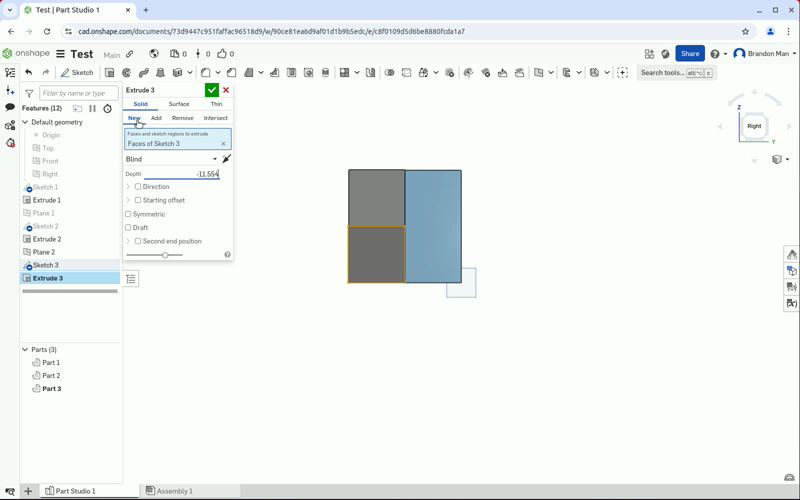
key(enter)
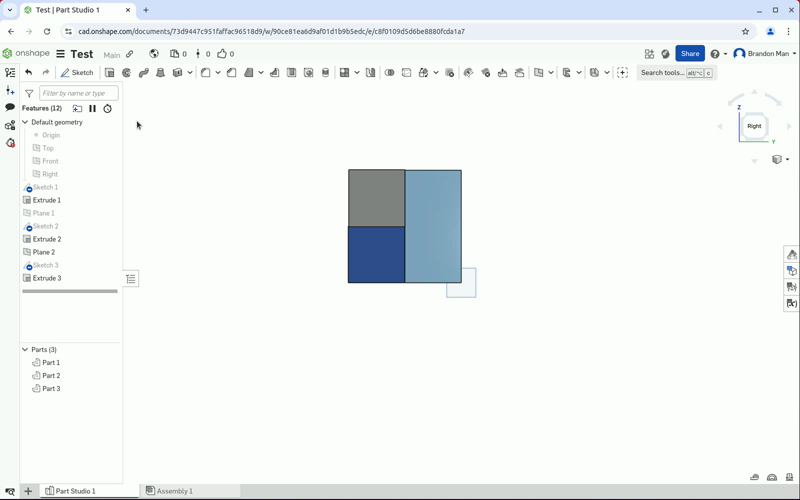
key(shift+h)
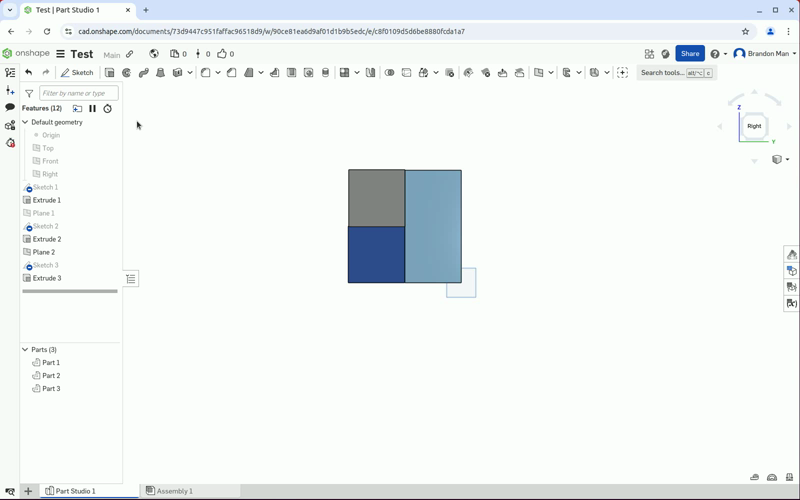
key(shift+h)
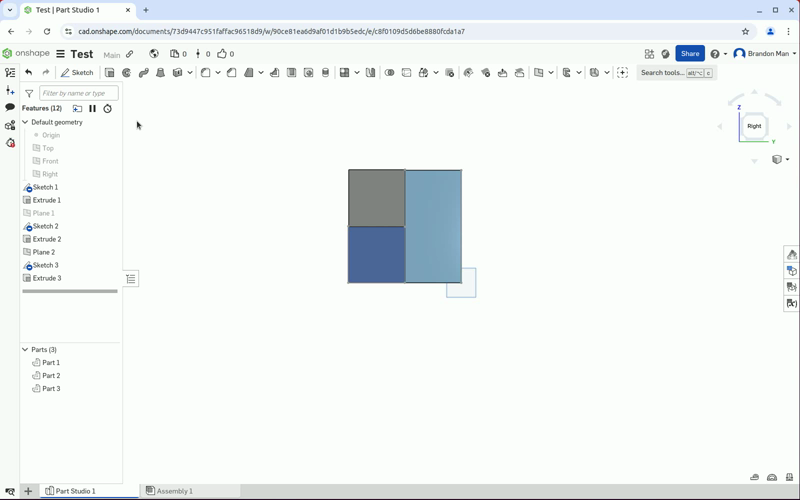
key(shift+7)
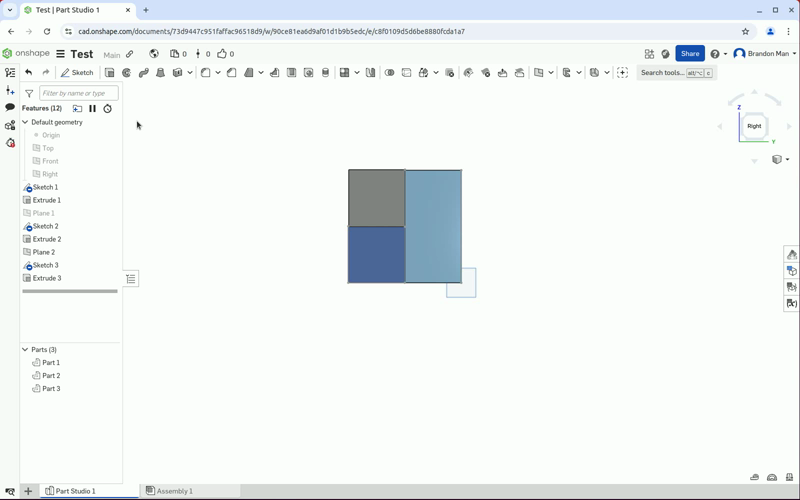
key(right, 2)
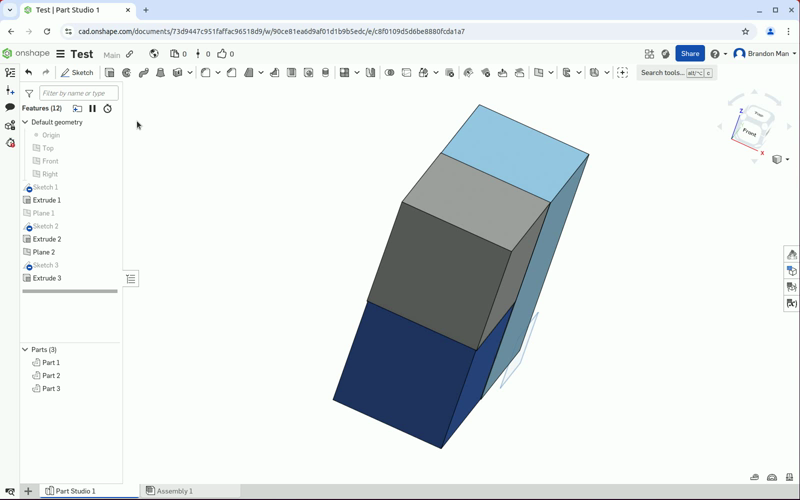
key(down, 2)
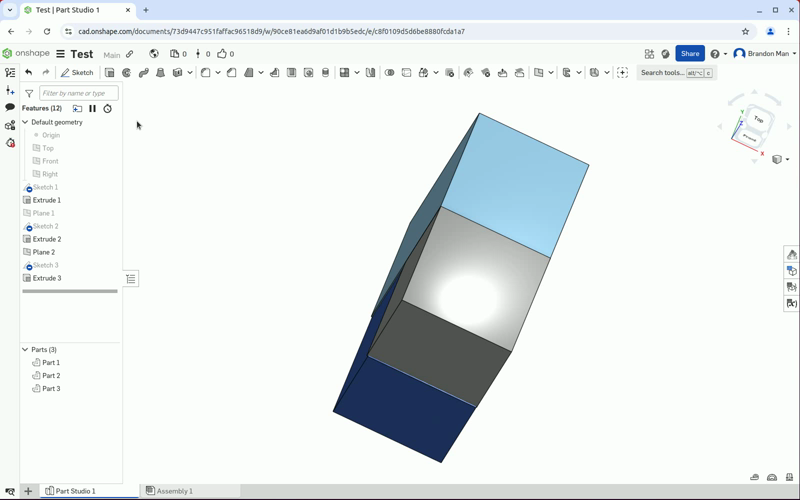
key(up, 2)
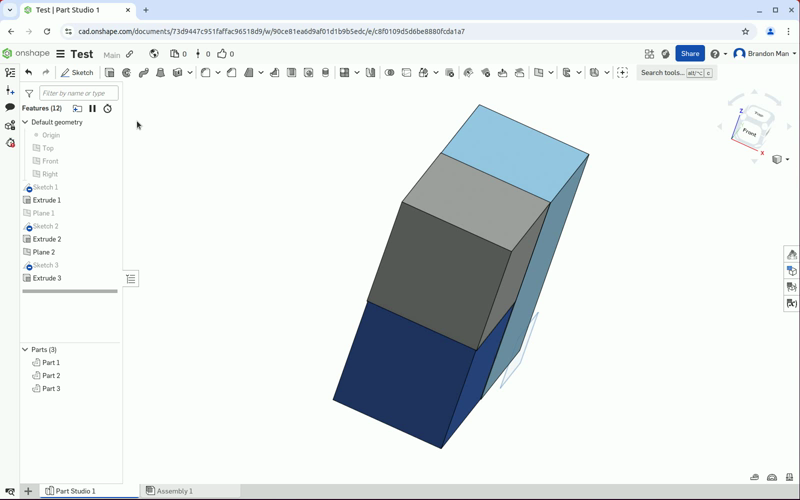
key(left, 2)
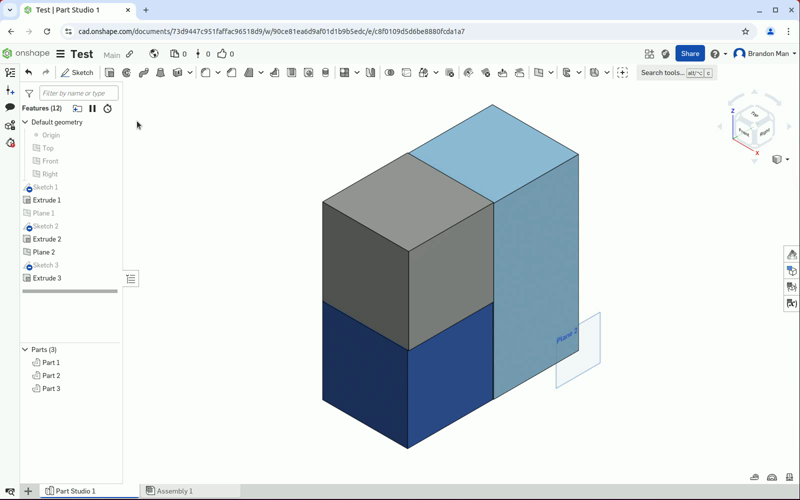
mouse_move(73, 189)
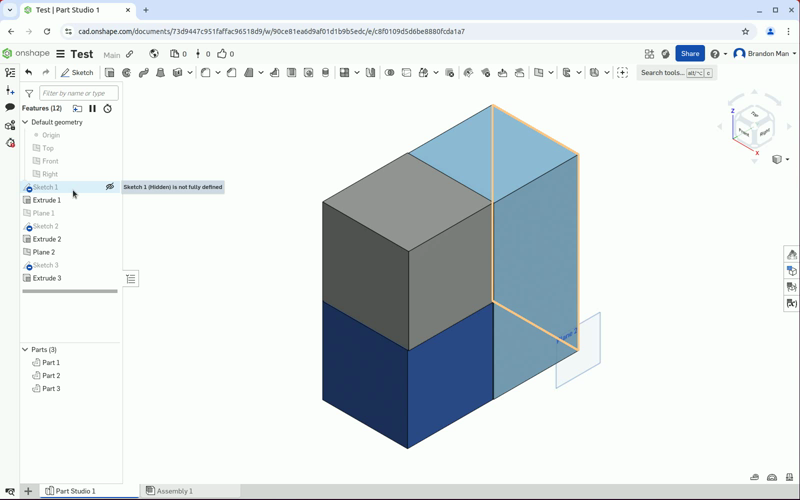
click(73, 189)